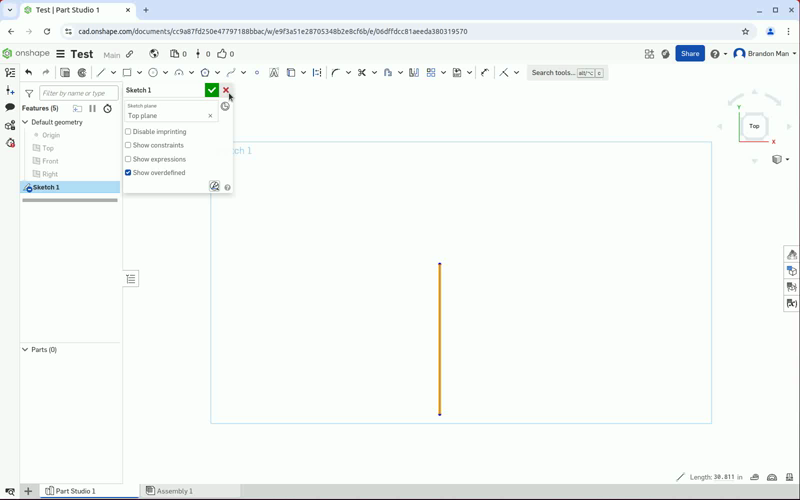
key(shift+h)
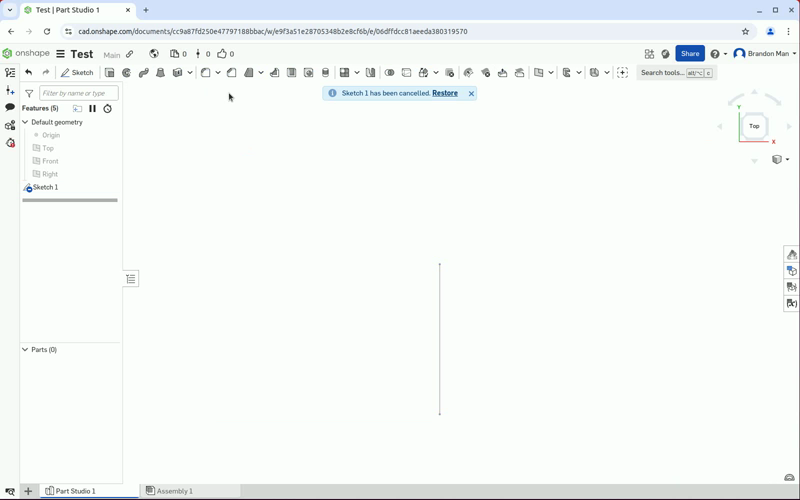
key(shift+s)
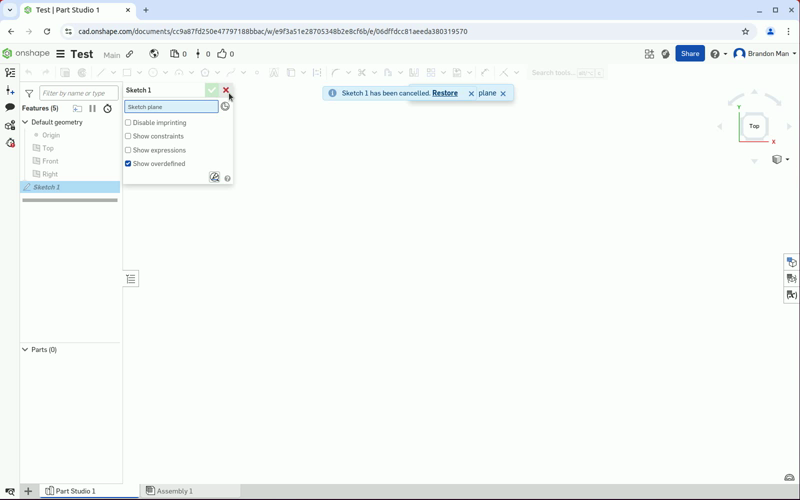
mouse_move(73, 150)
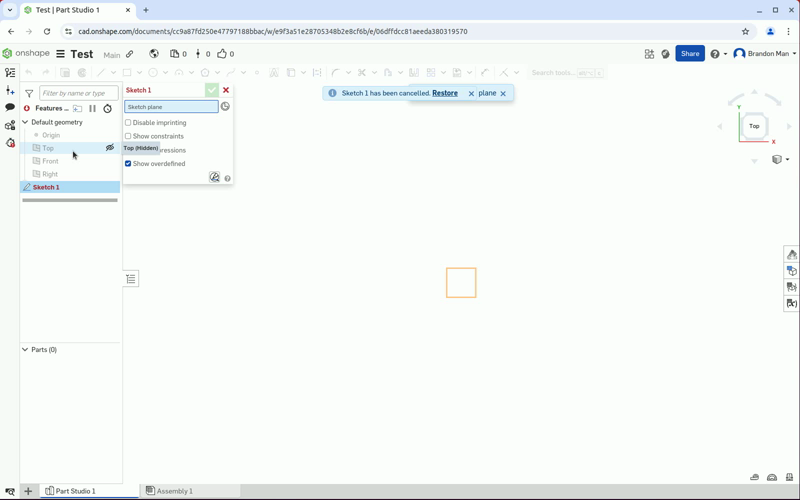
click(73, 150)
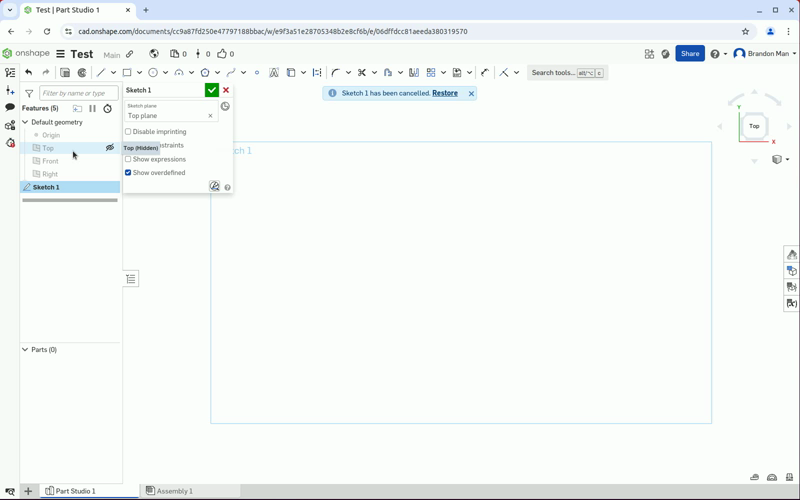
mouse_move(73, 352)
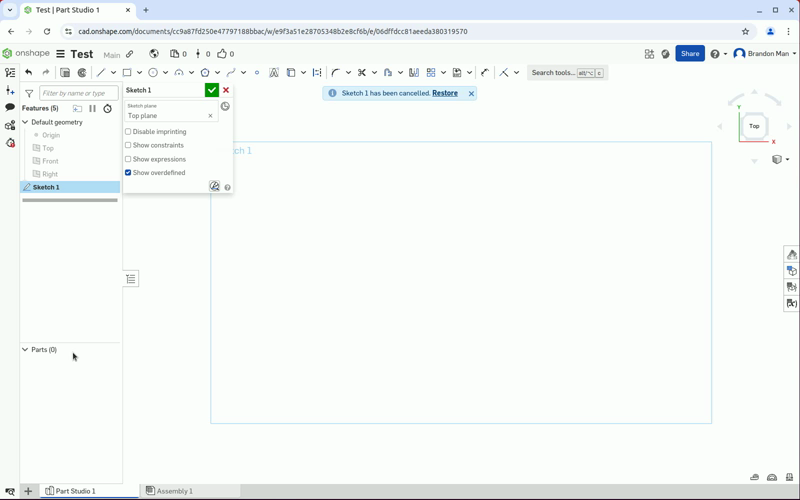
key(y)
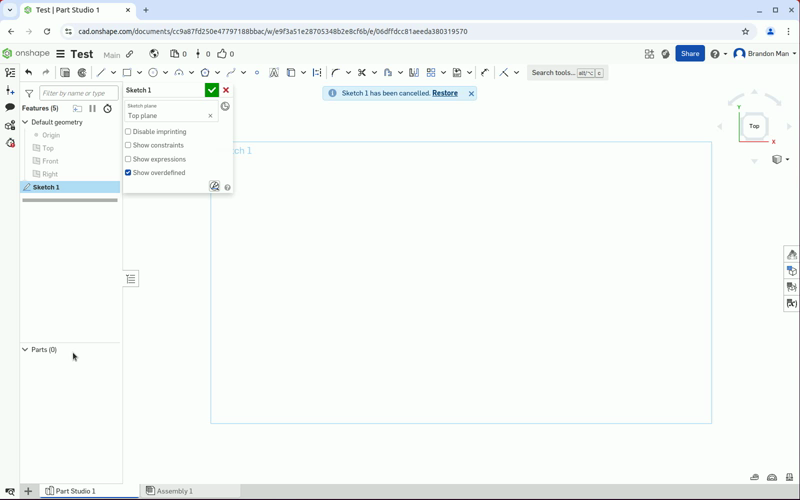
key(c)
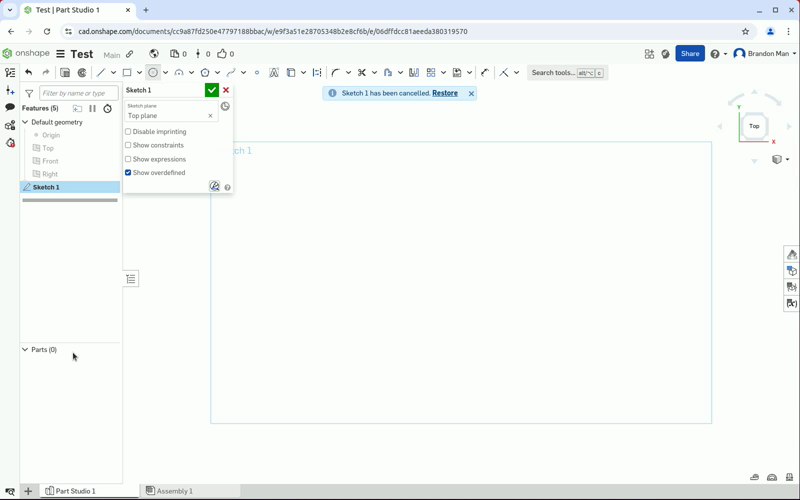
key_down(shift)
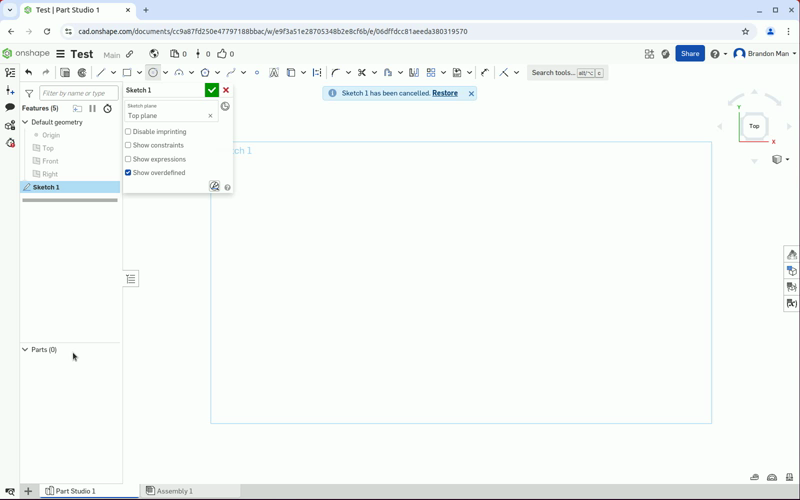
mouse_move(461, 282)
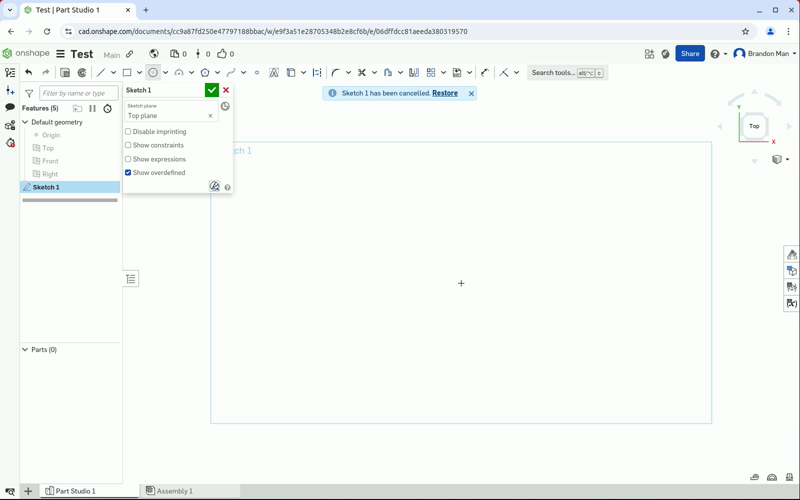
click(461, 282)
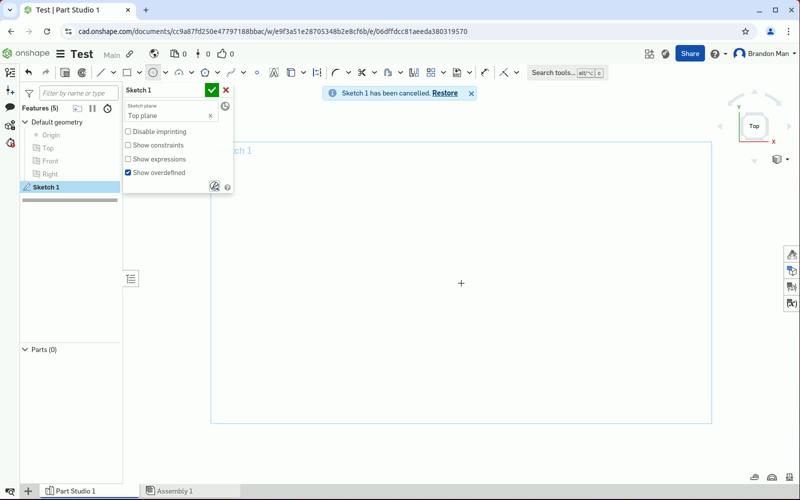
key_up(shift)
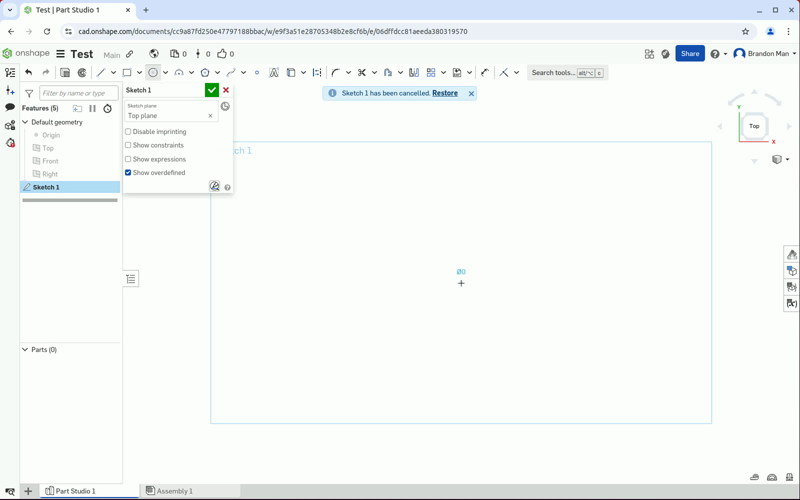
mouse_move(512, 282)
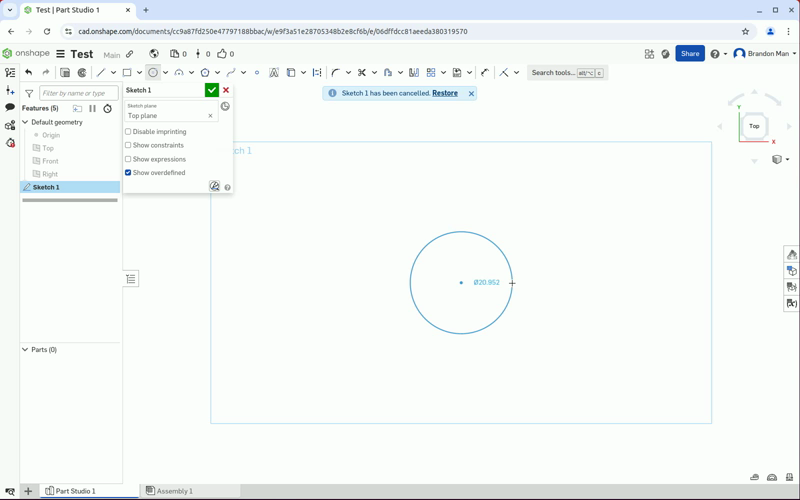
click(512, 282)
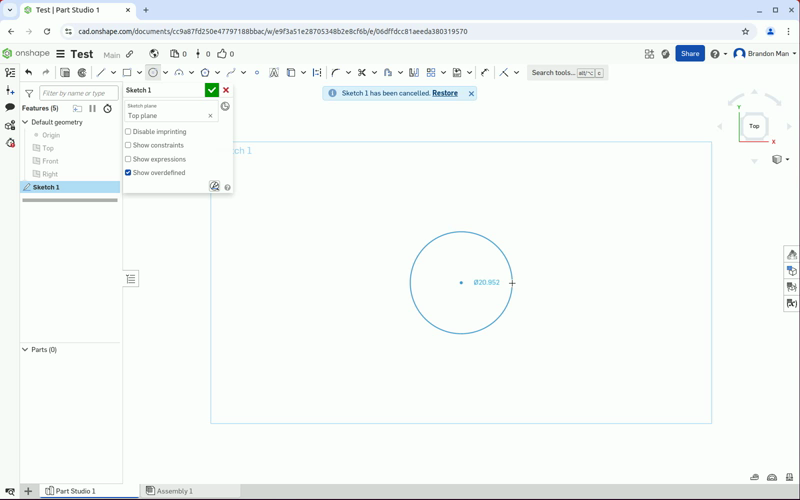
key(esc)
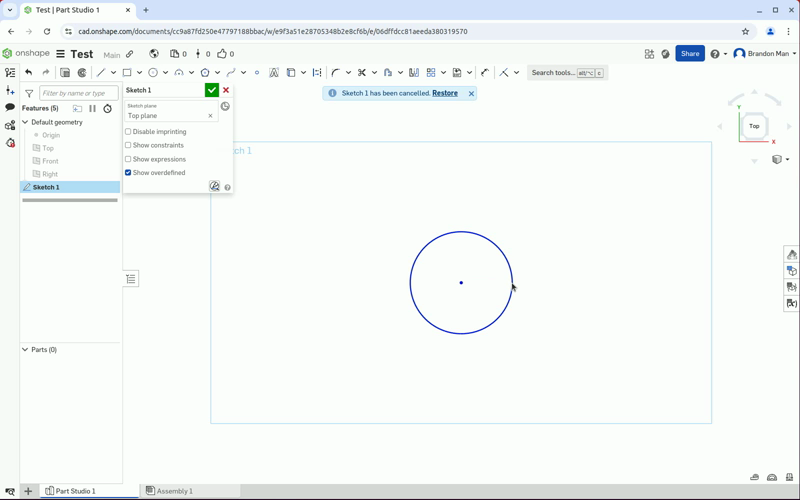
key(c)
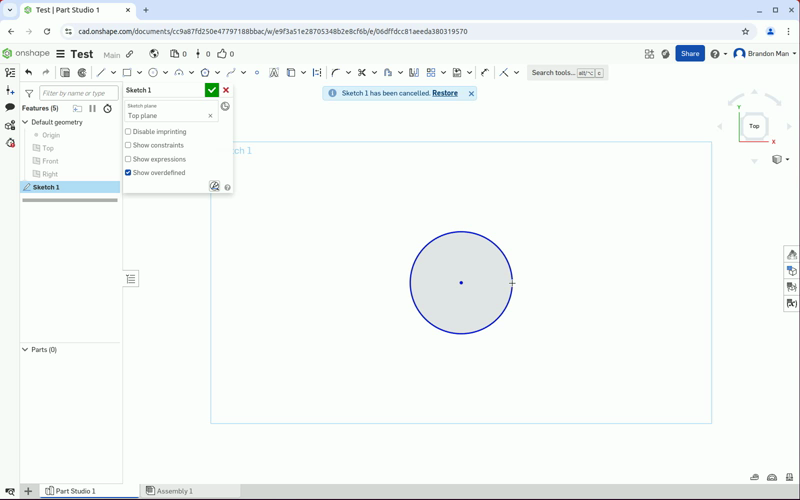
key_down(shift)
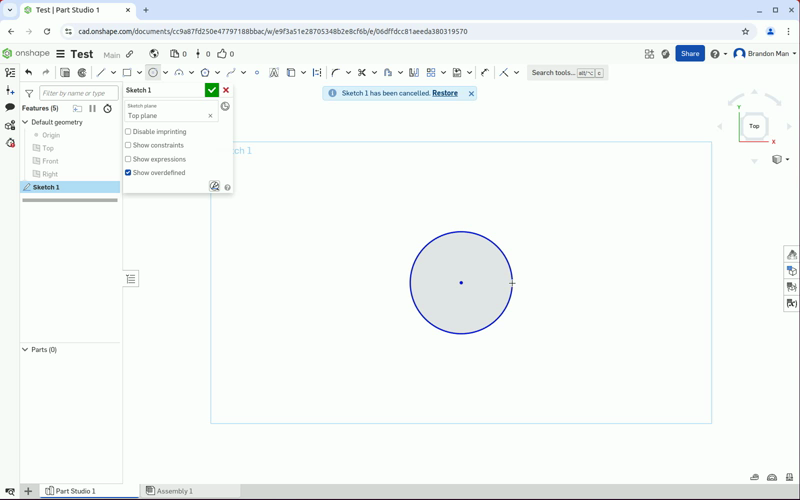
mouse_move(461, 282)
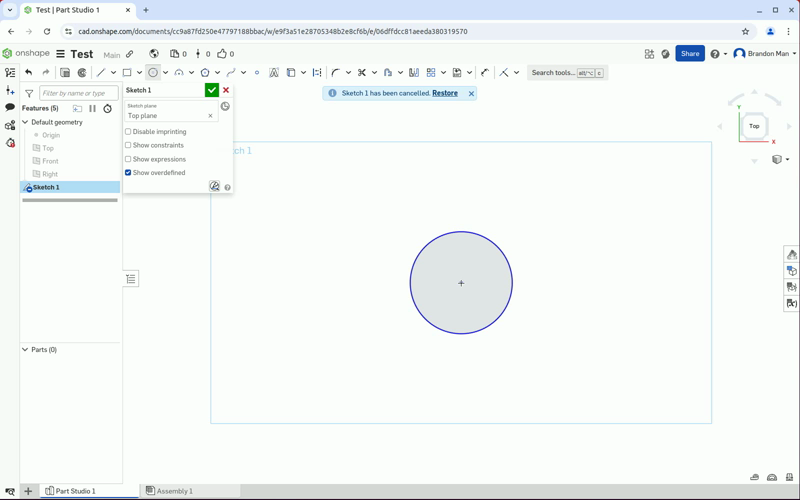
click(461, 282)
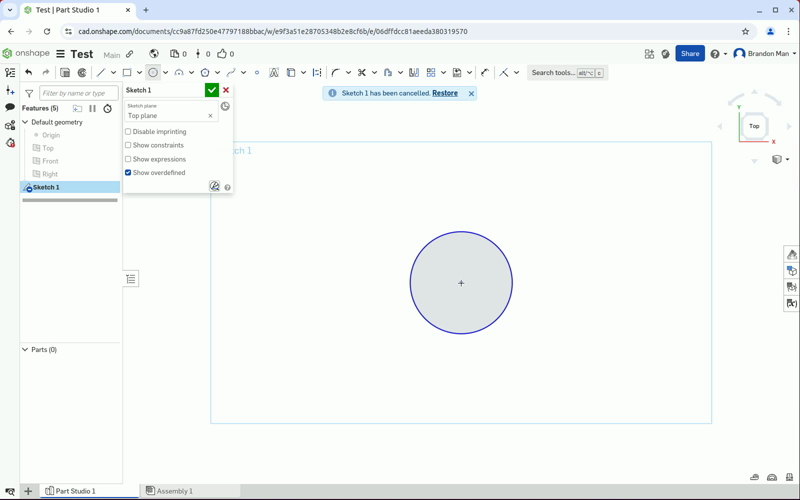
key_up(shift)
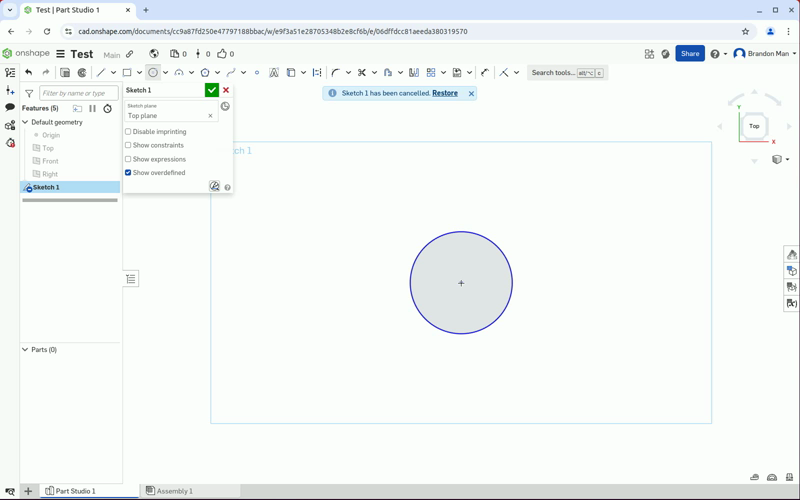
mouse_move(484, 282)
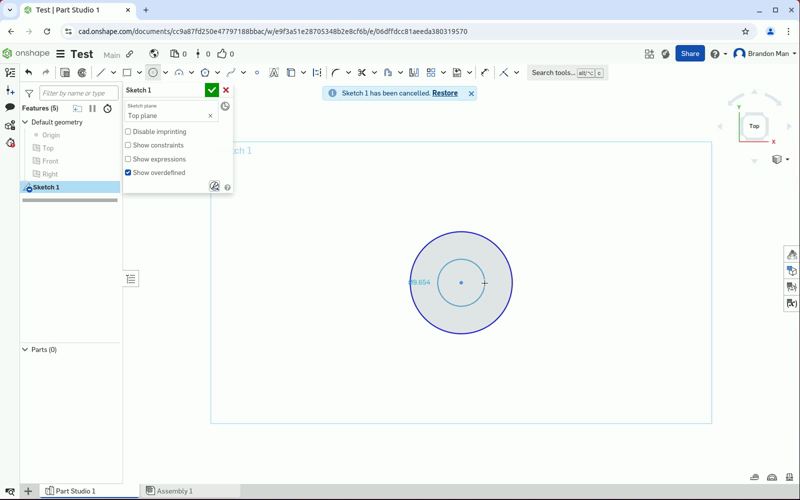
click(484, 282)
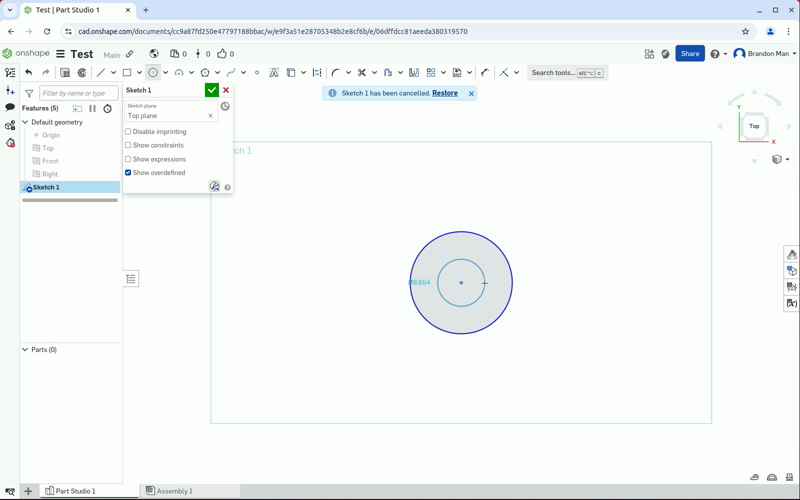
key(esc)
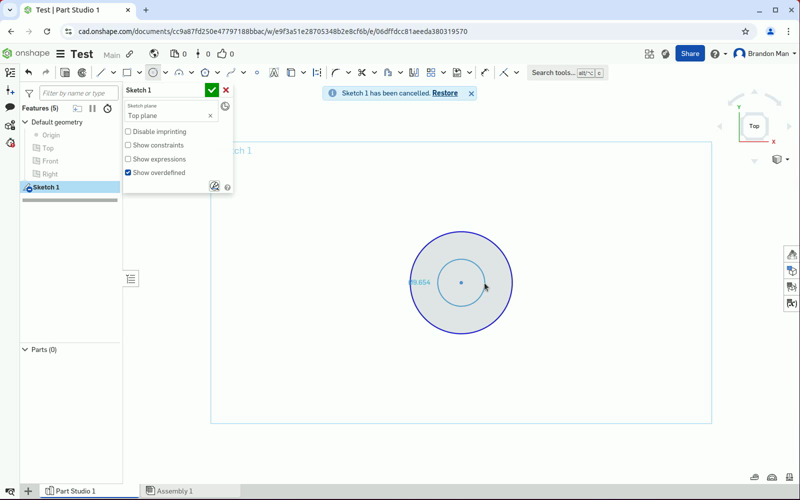
mouse_move(454, 240)
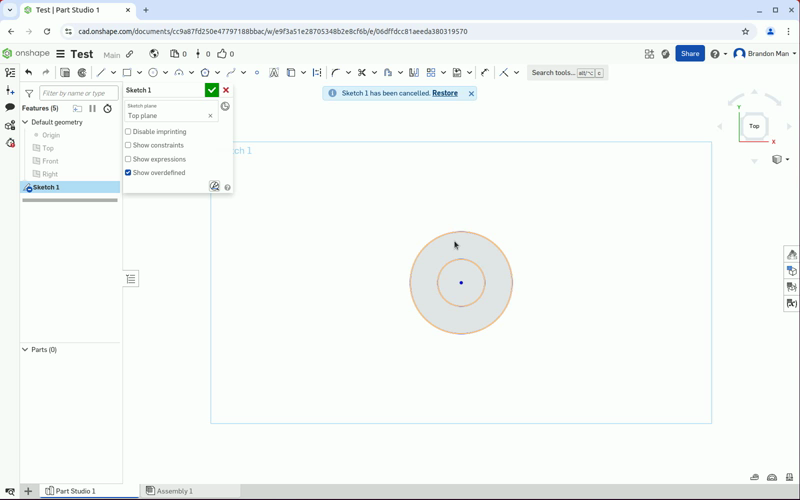
click(454, 240)
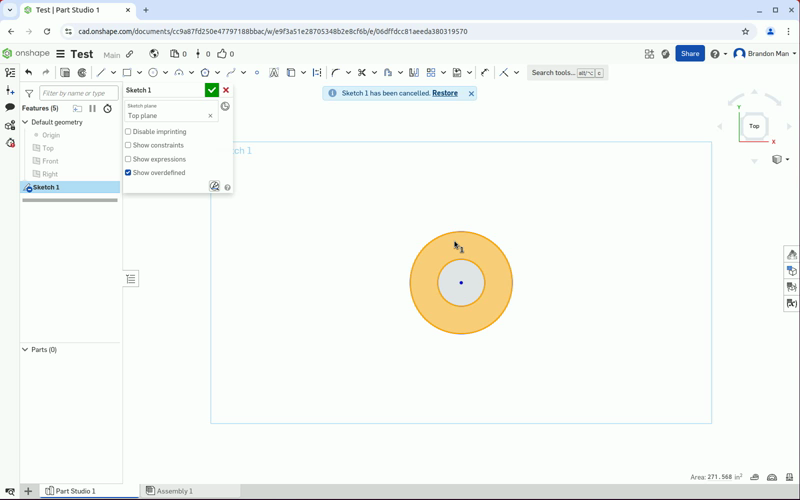
mouse_move(73, 352)
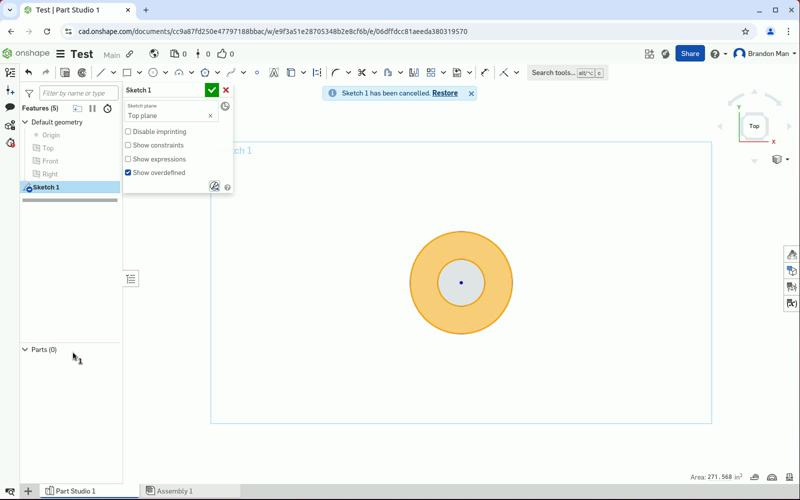
key(shift+y)
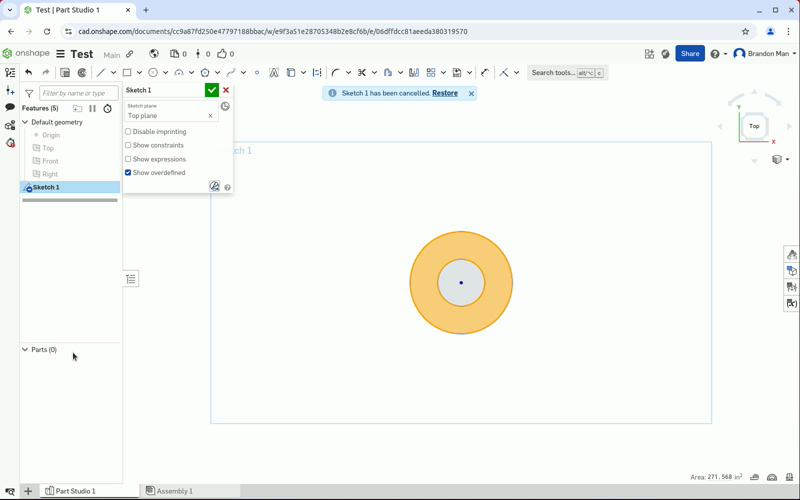
key(shift+e)
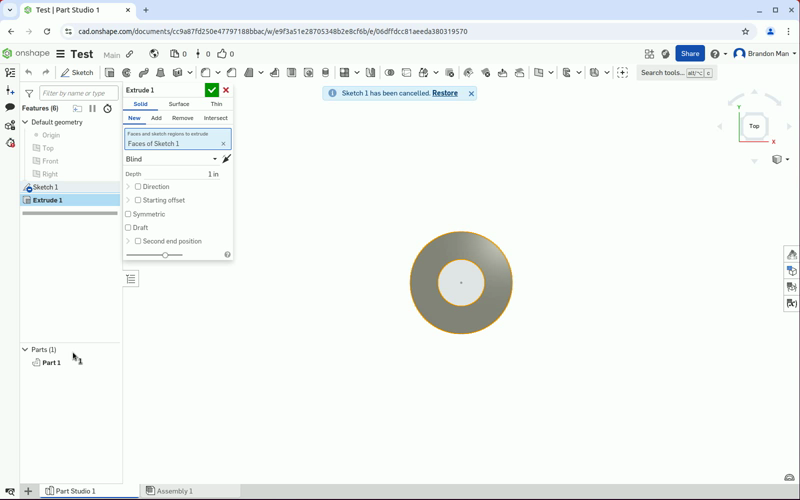
mouse_move(143, 106)
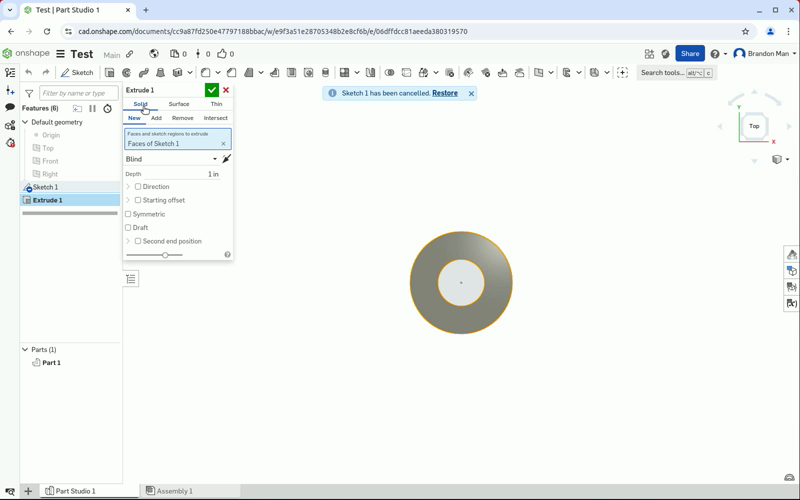
click(143, 106)
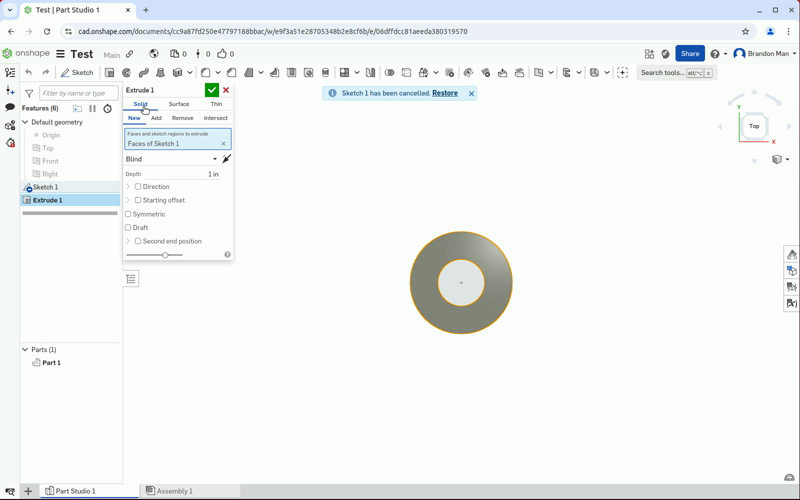
mouse_move(137, 120)
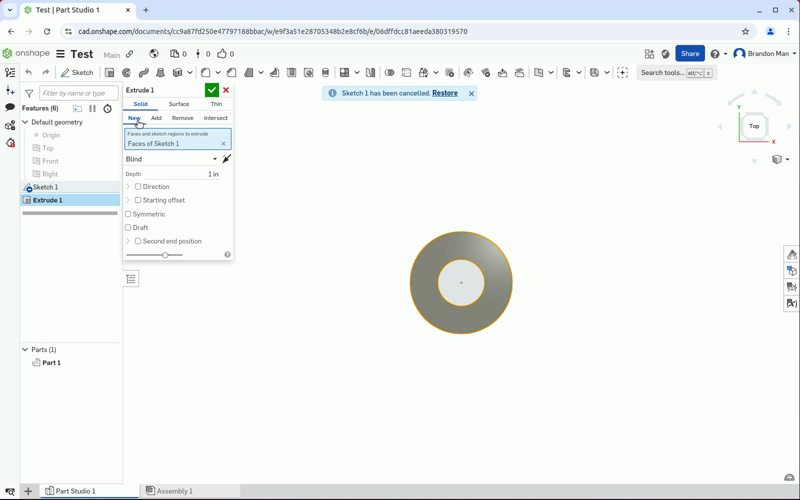
click(137, 120)
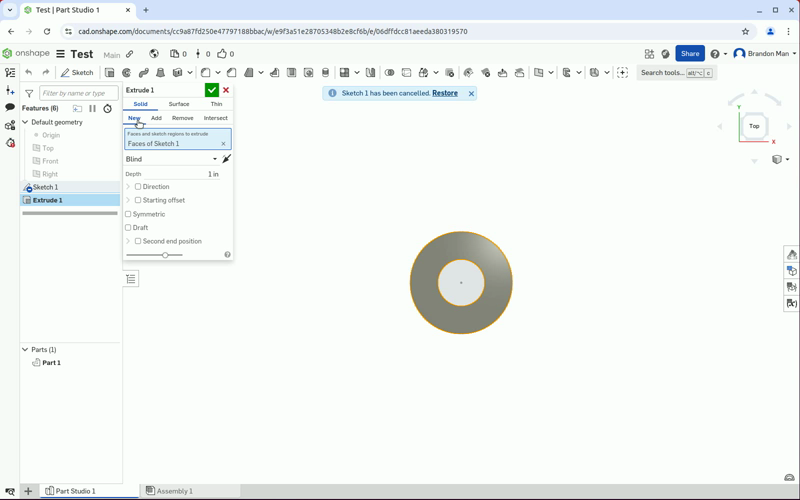
key(tab, 4)
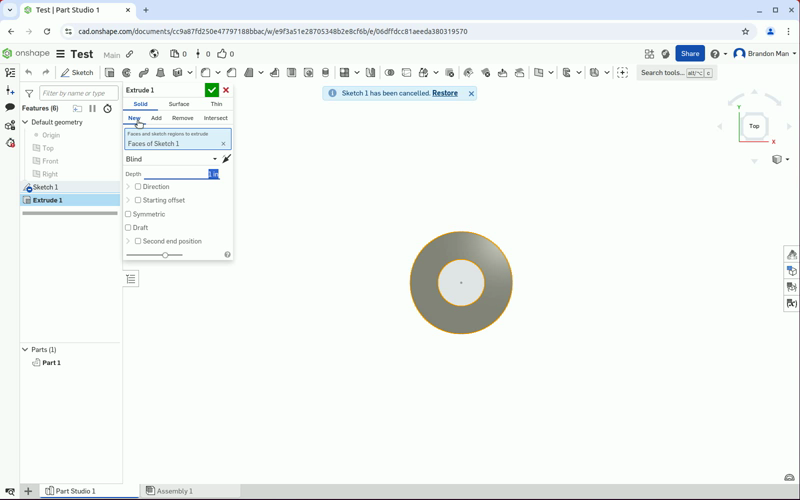
text(5.777)
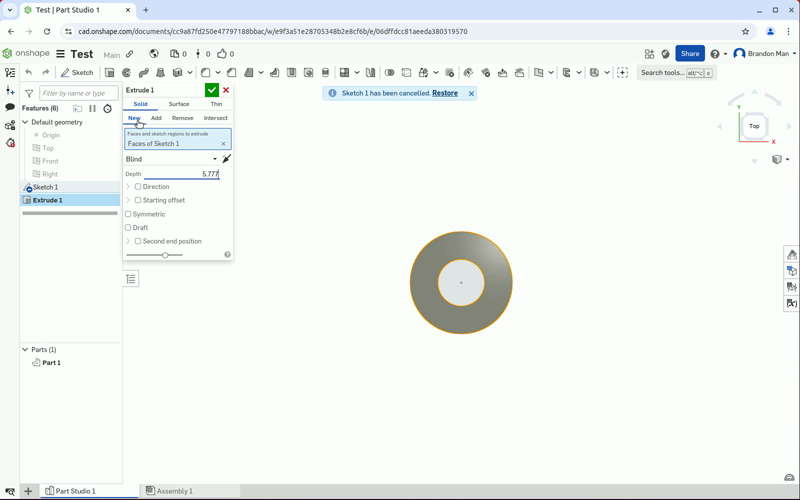
key(enter)
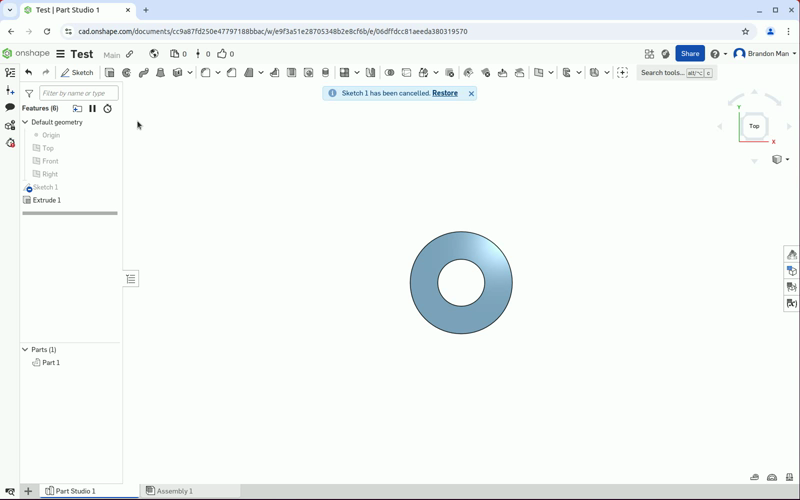
key(shift+h)
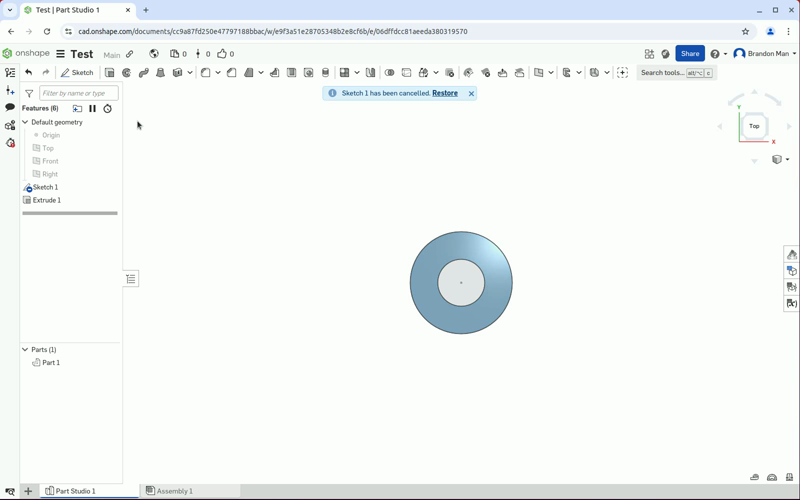
key(shift+h)
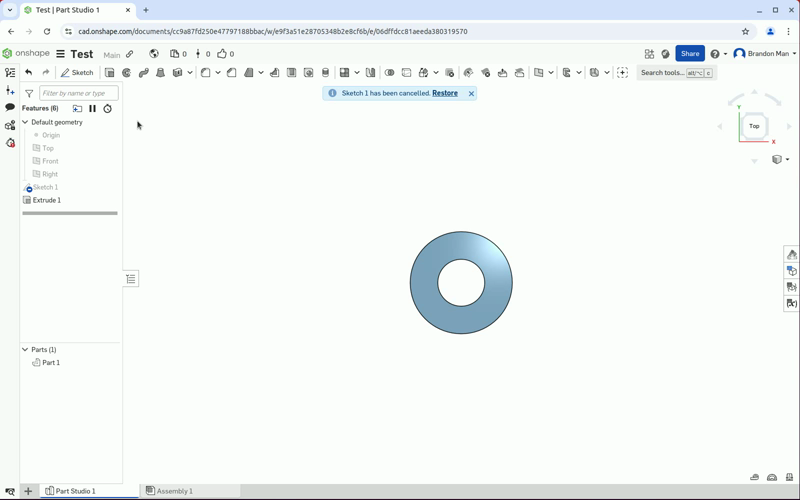
mouse_move(73, 189)
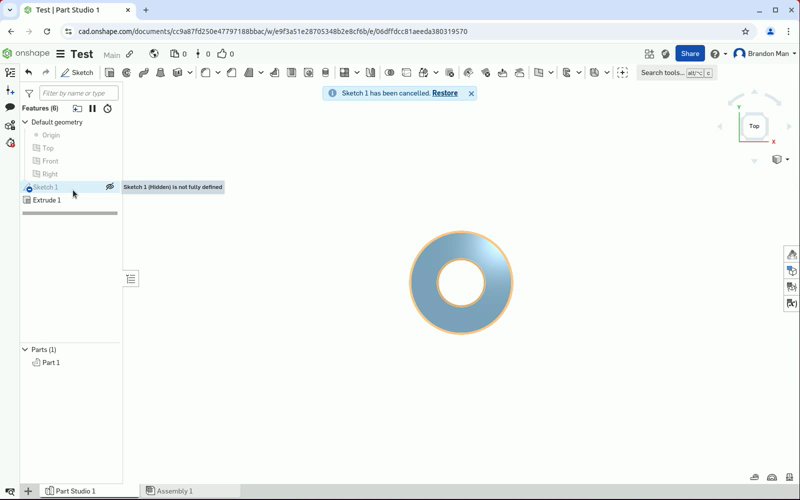
click(73, 189)
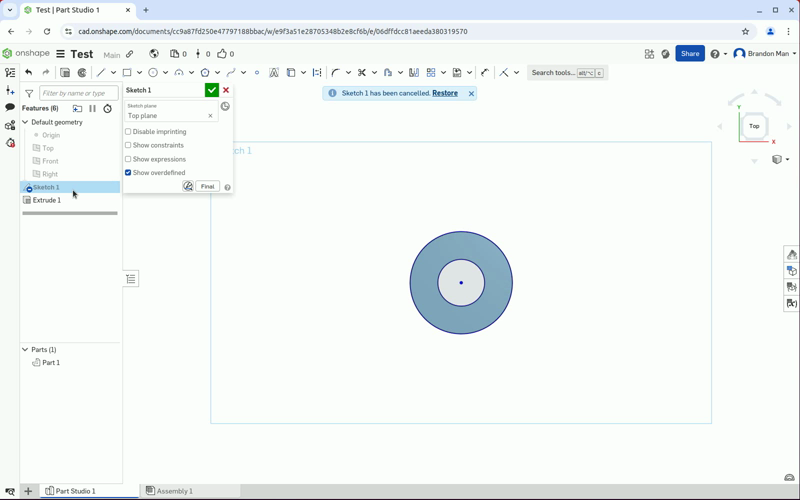
mouse_move(229, 92)
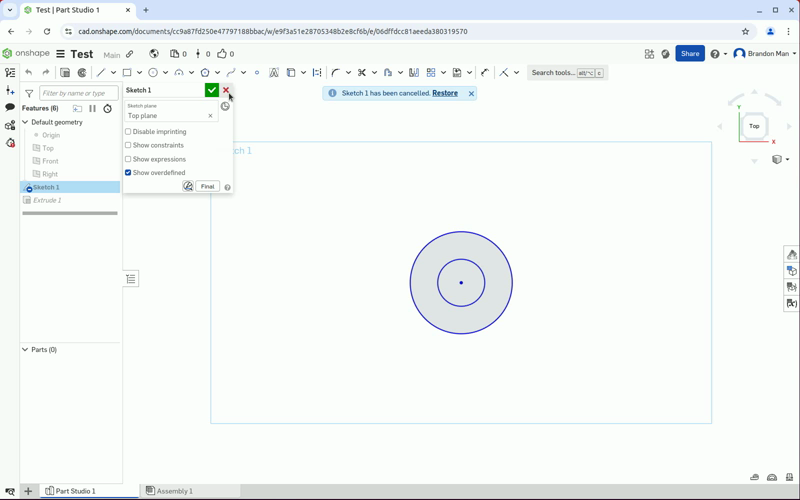
click(229, 92)
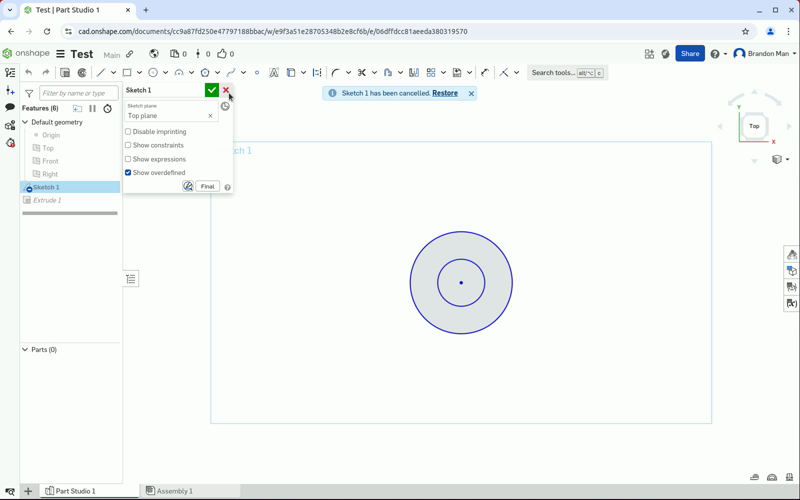
key(shift+s)
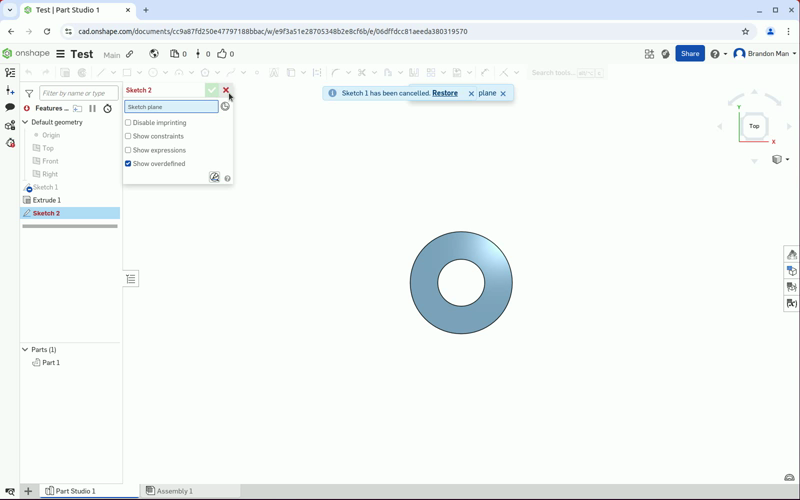
mouse_move(73, 150)
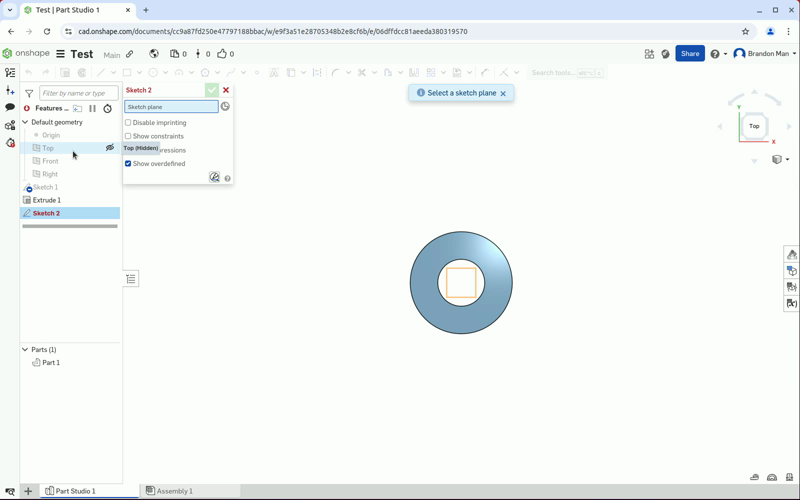
click(73, 150)
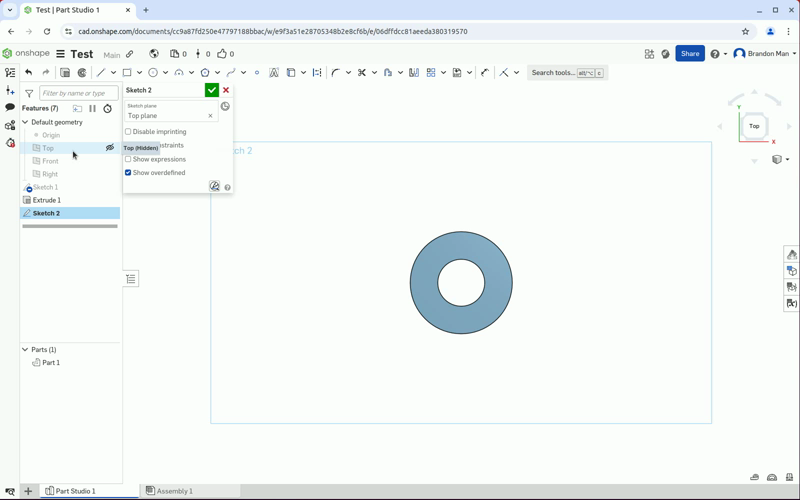
mouse_move(73, 352)
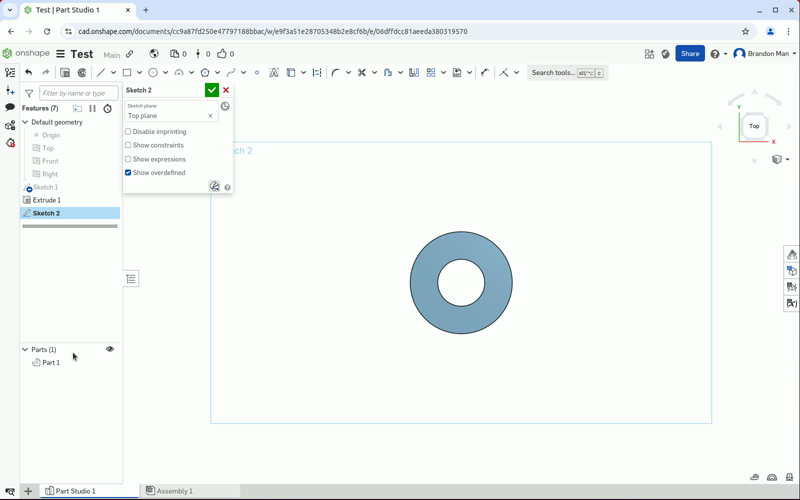
key(y)
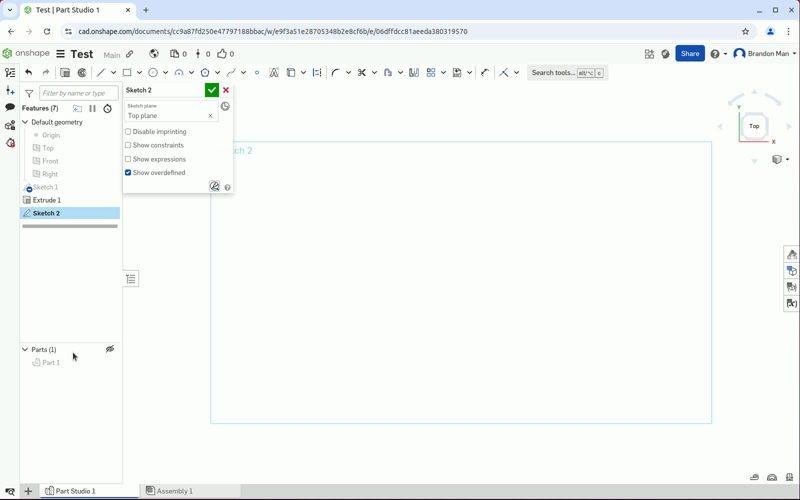
key(c)
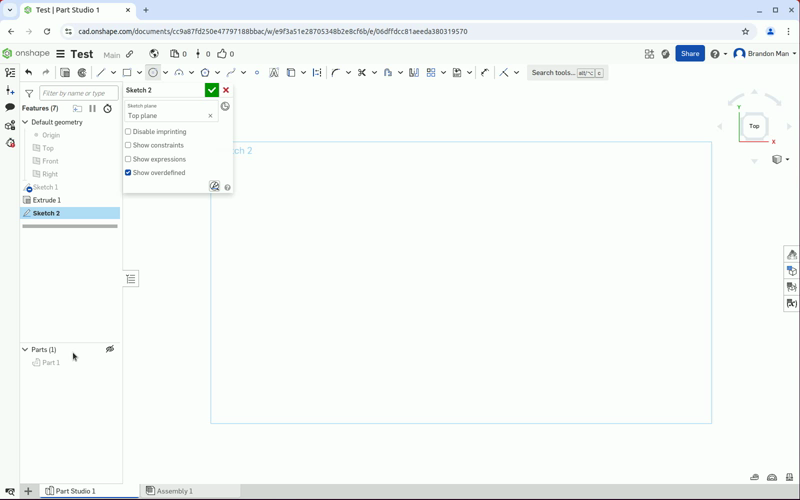
key_down(shift)
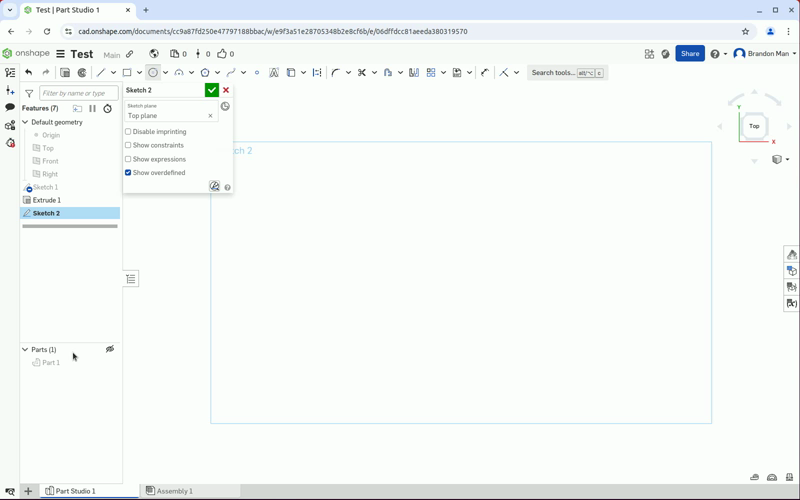
mouse_move(461, 282)
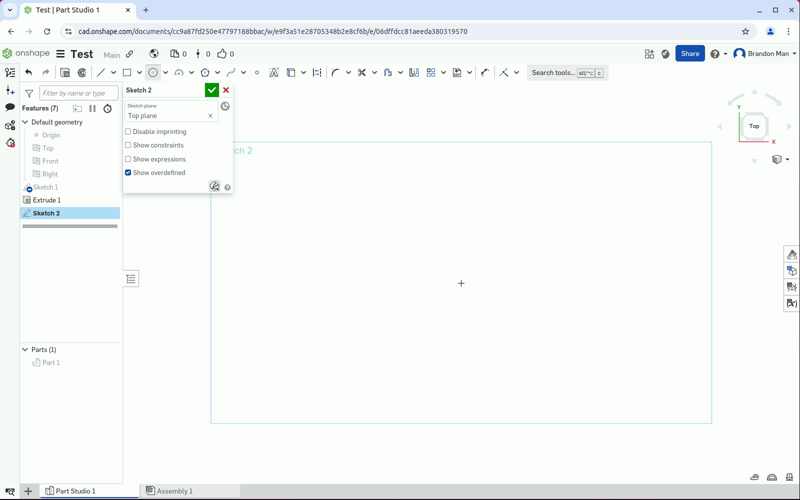
click(461, 282)
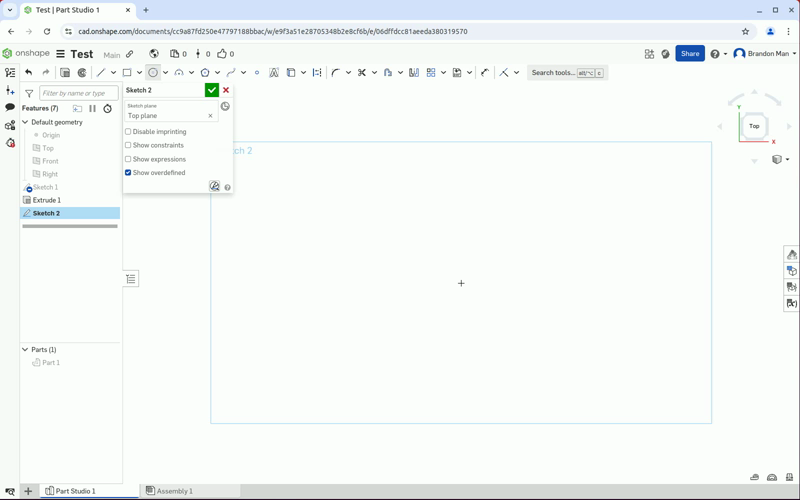
key_up(shift)
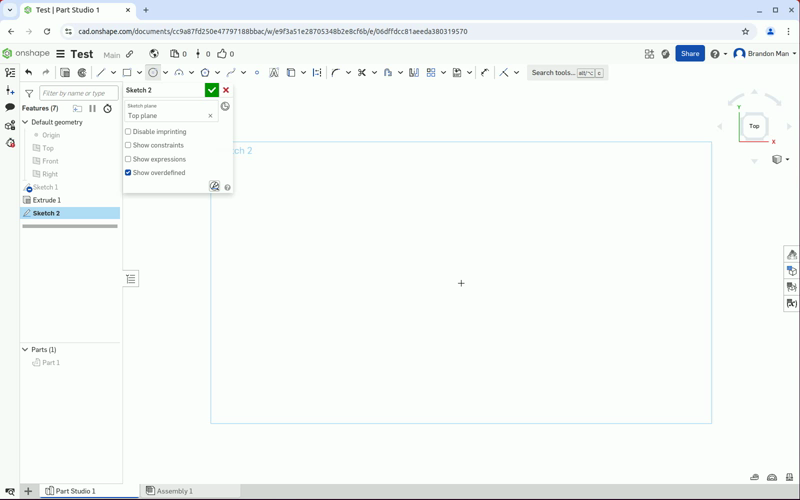
mouse_move(512, 282)
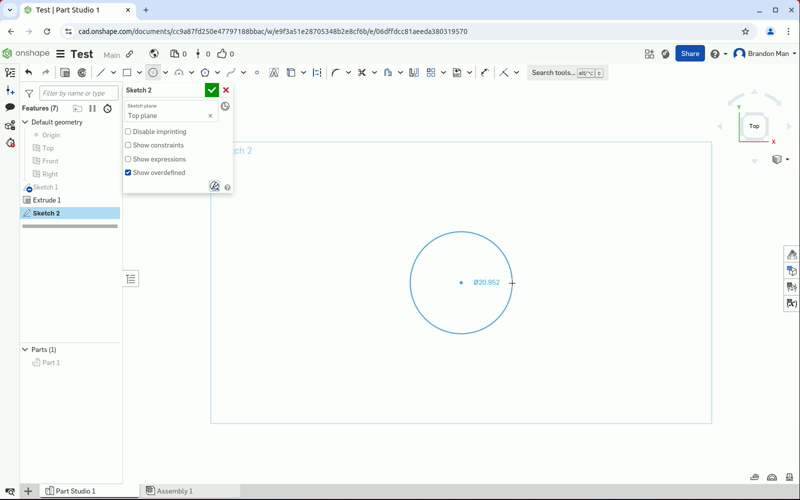
click(512, 282)
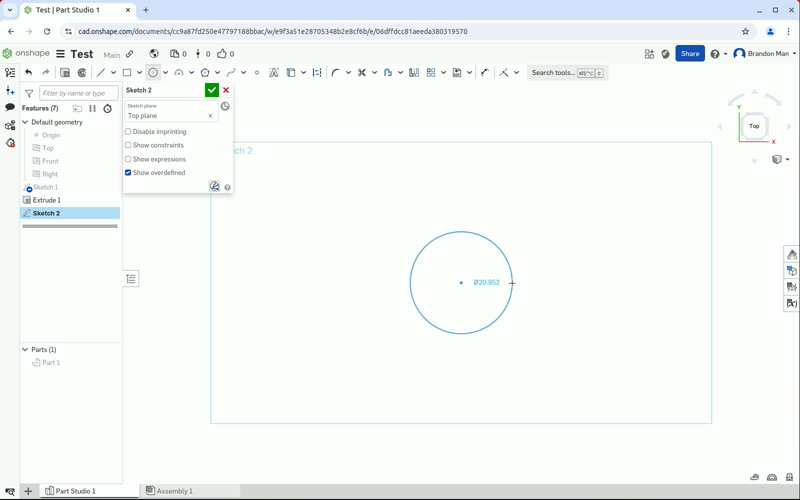
key(esc)
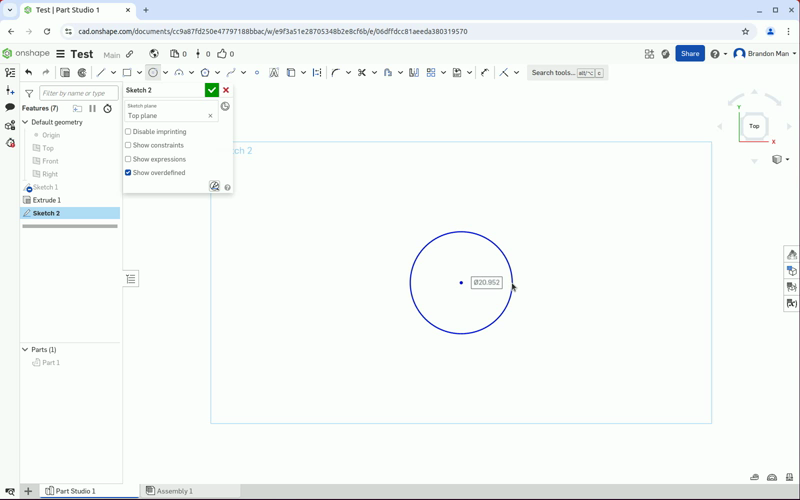
key(c)
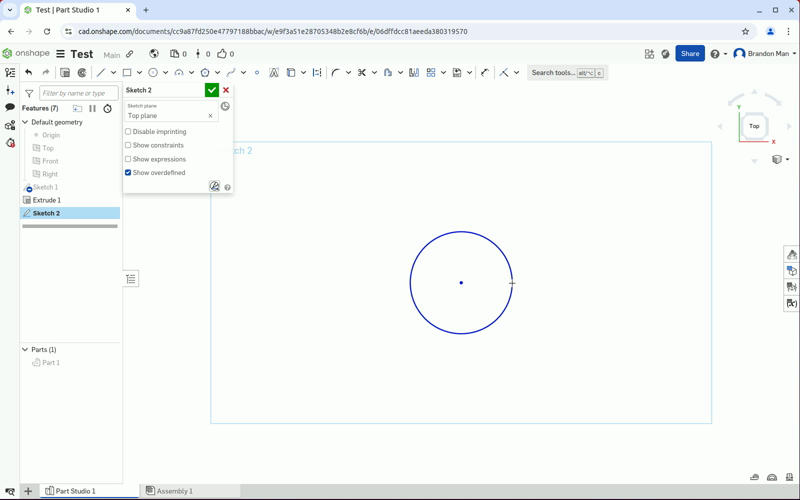
key_down(shift)
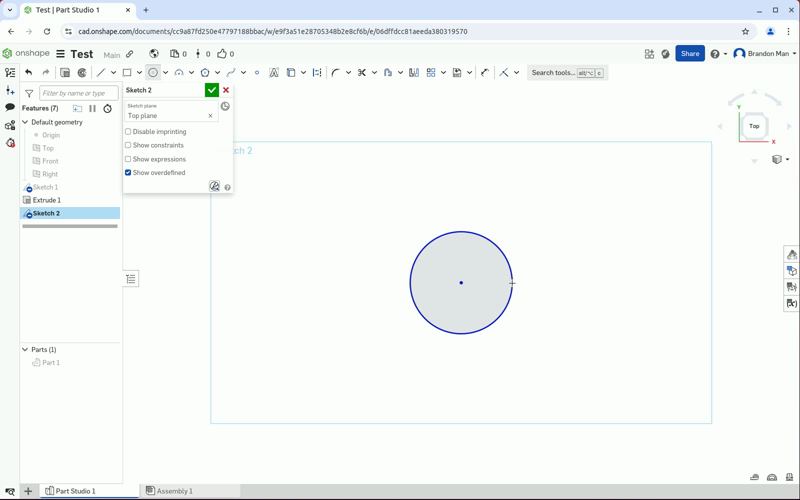
mouse_move(461, 282)
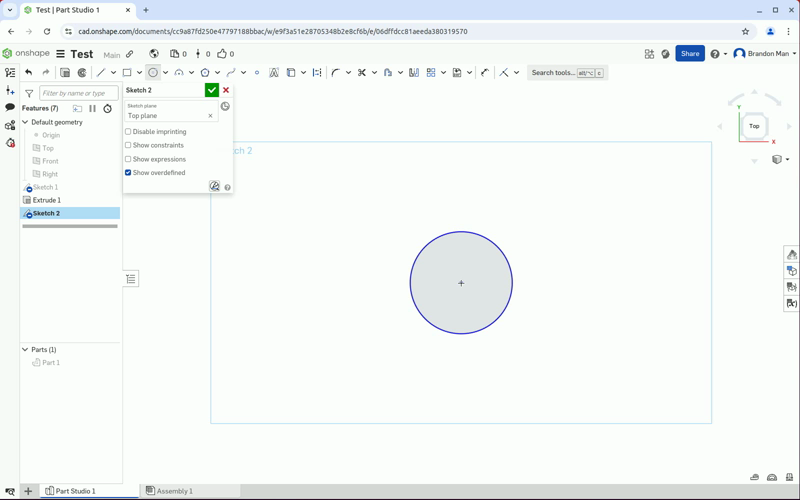
click(461, 282)
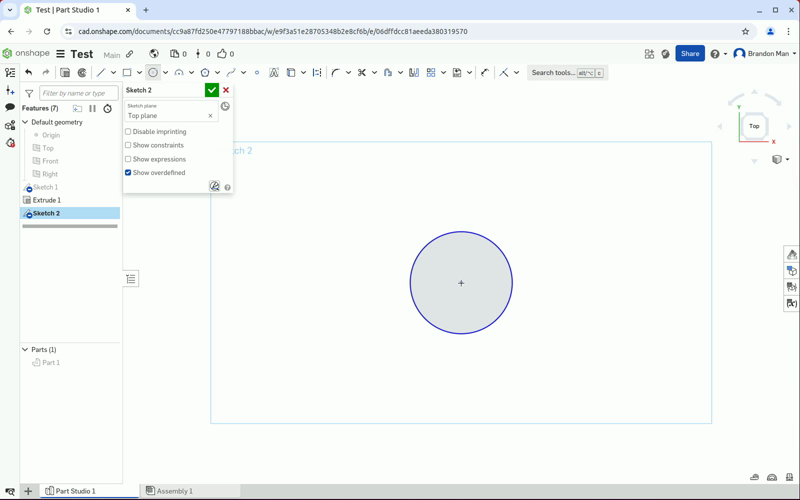
key_up(shift)
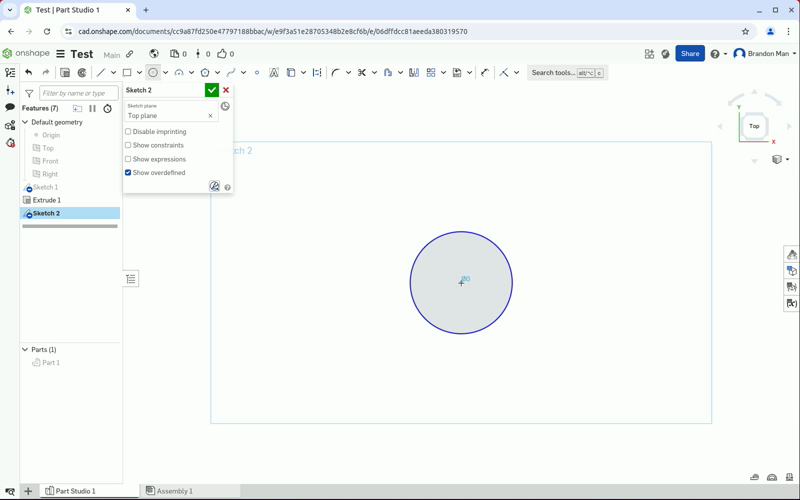
mouse_move(484, 282)
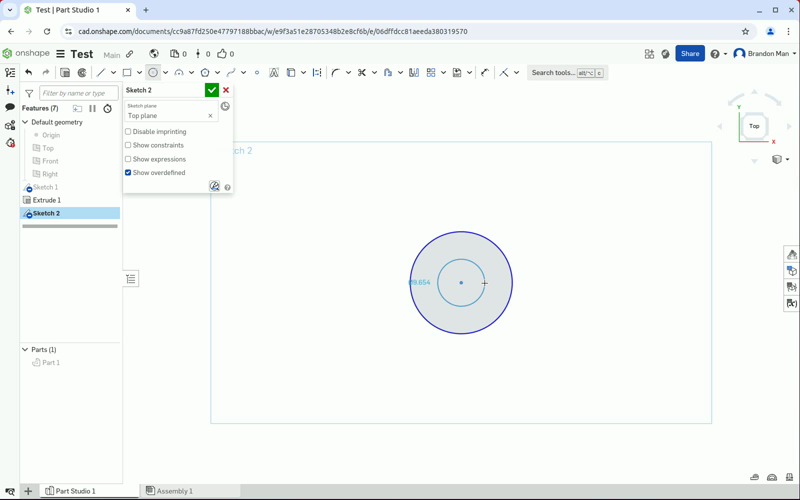
click(484, 282)
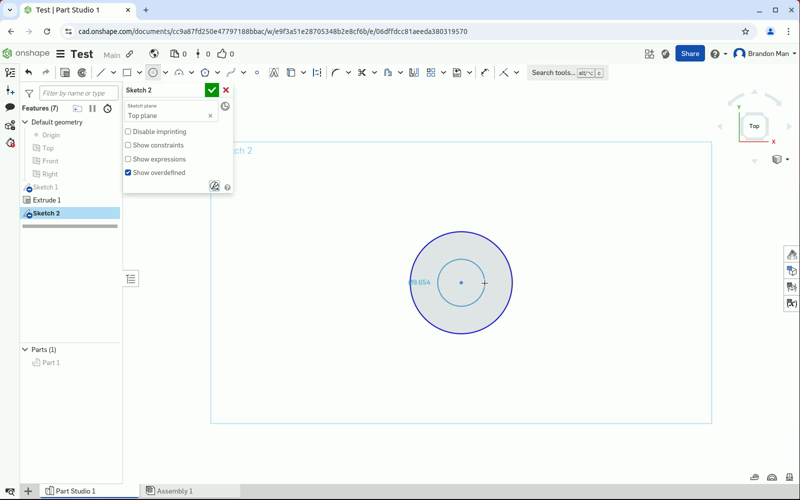
key(esc)
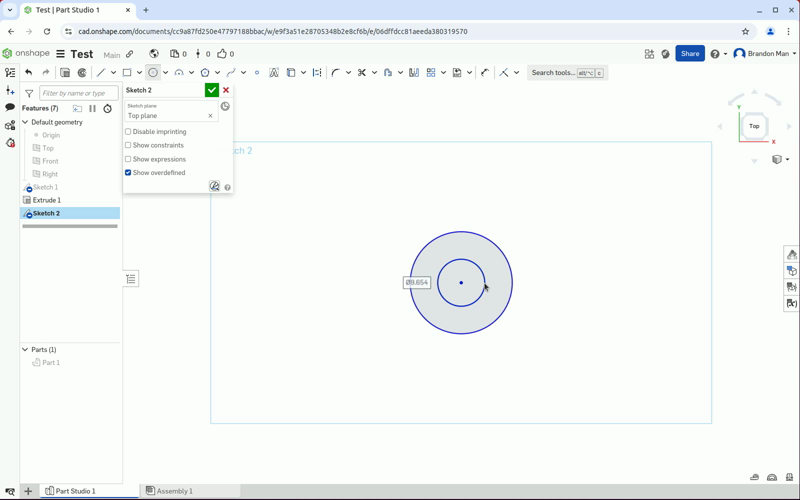
mouse_move(503, 292)
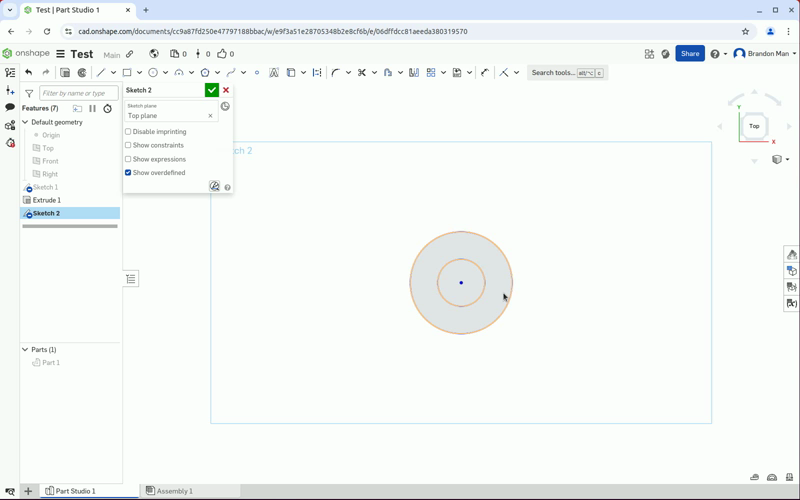
click(503, 292)
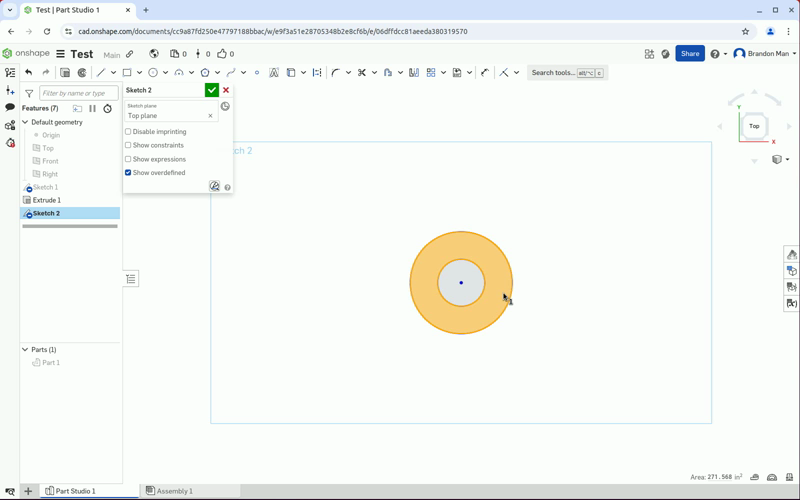
mouse_move(73, 352)
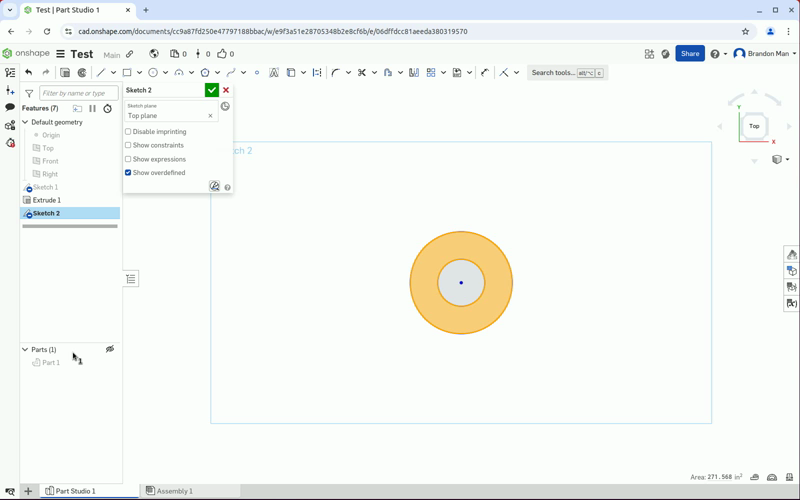
key(shift+y)
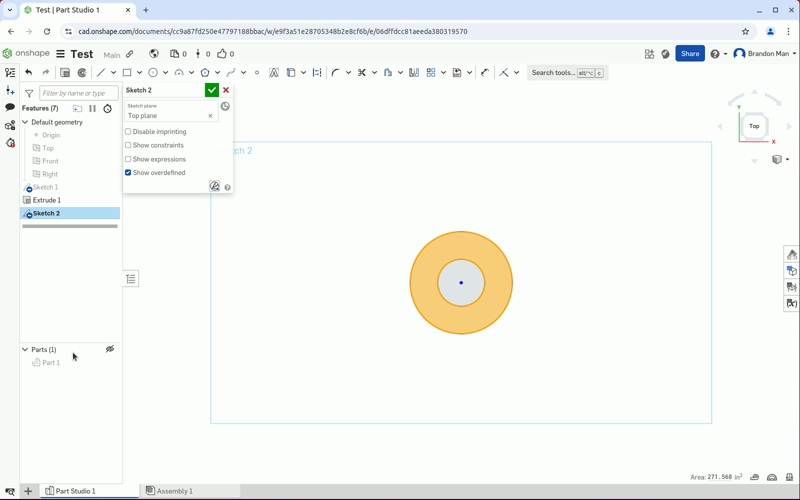
key(shift+e)
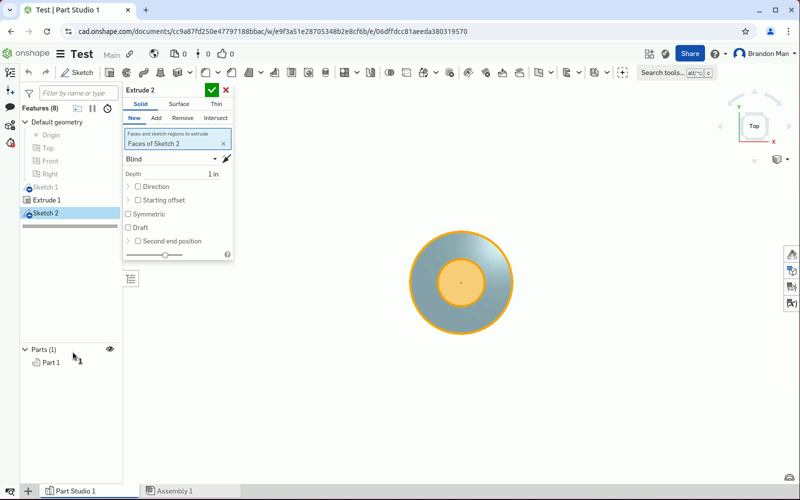
mouse_move(143, 106)
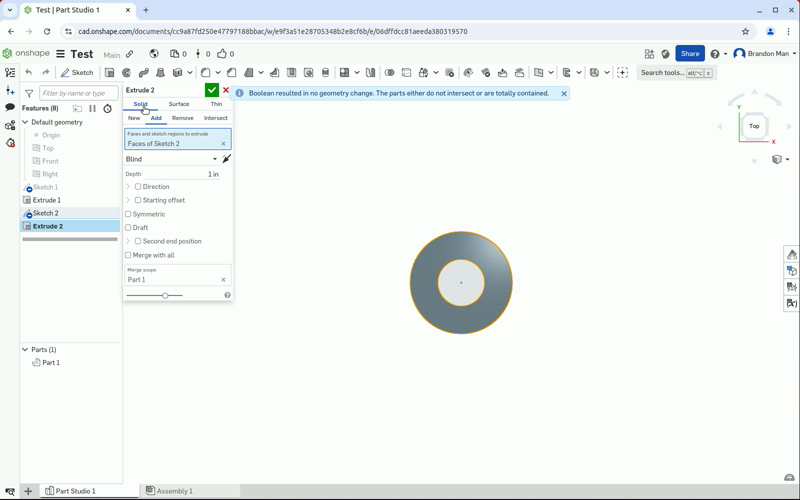
click(143, 106)
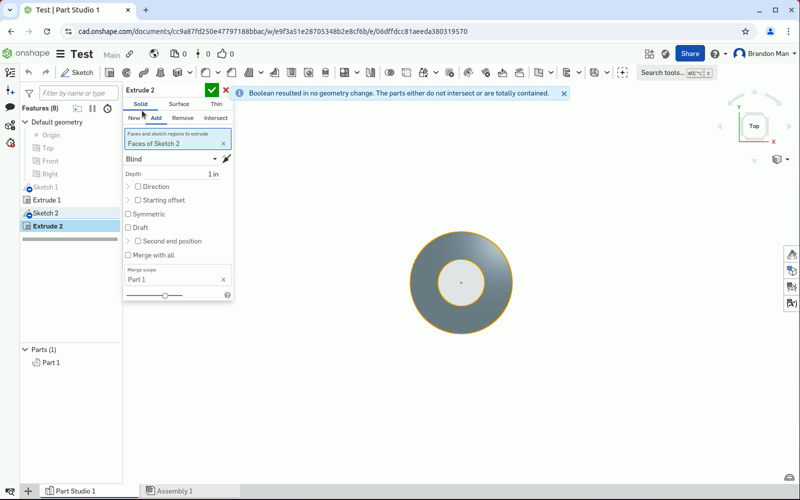
mouse_move(137, 120)
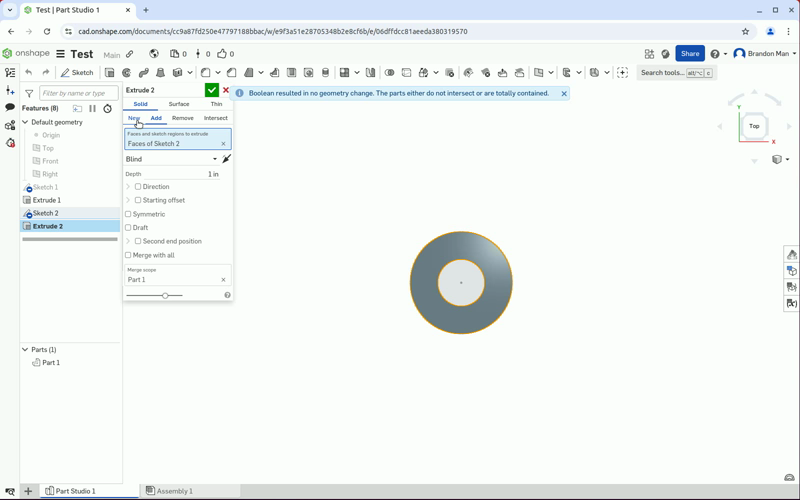
click(137, 120)
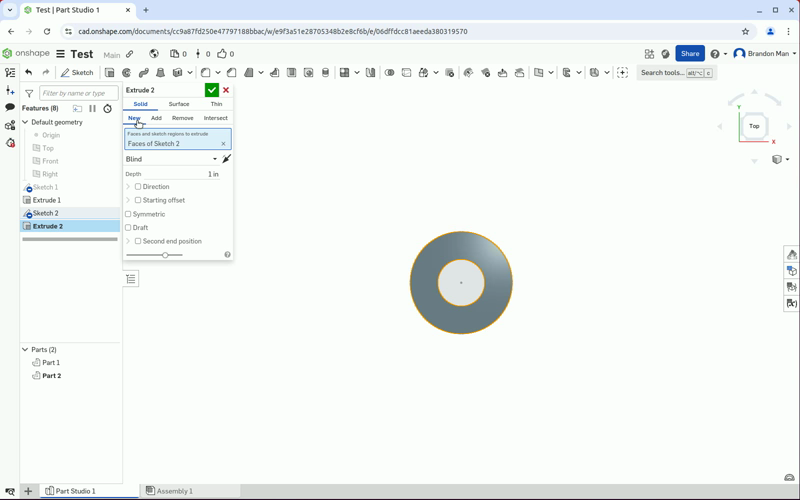
key(tab, 4)
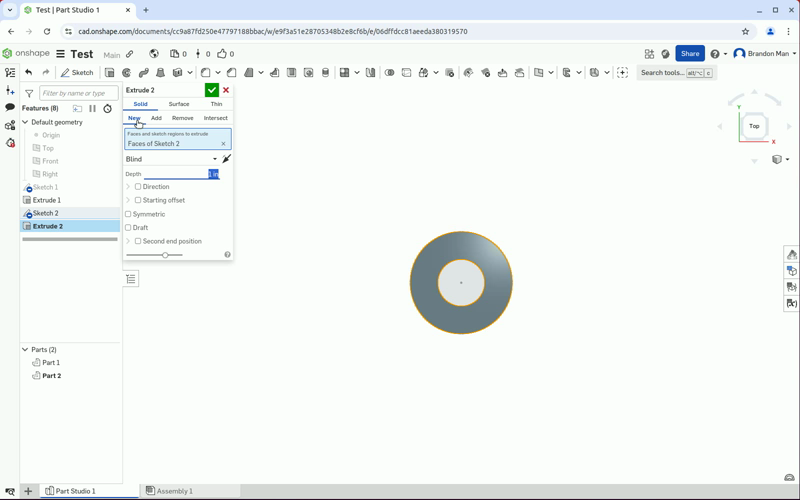
text(-7.703)
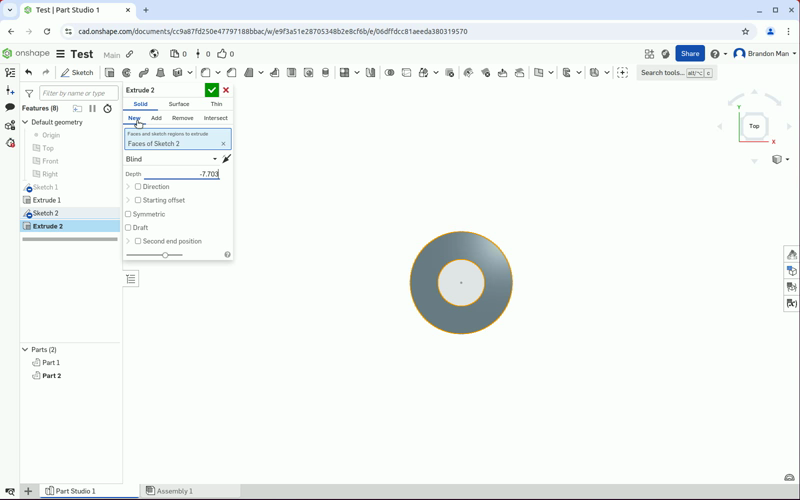
key(enter)
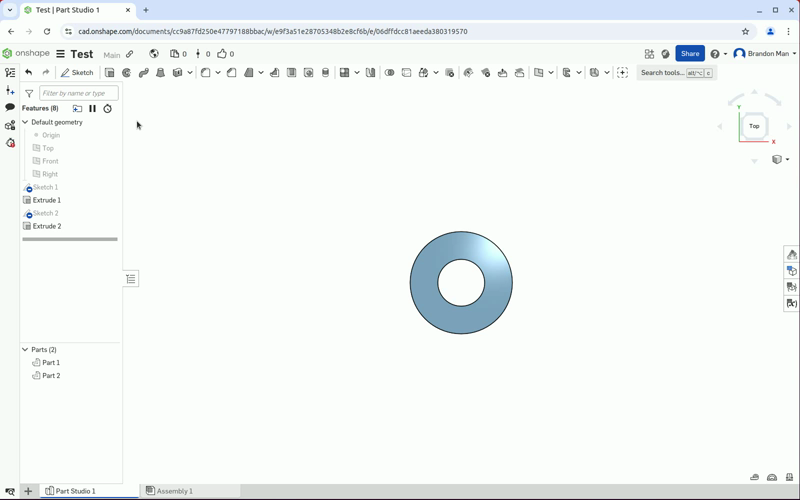
key(shift+h)
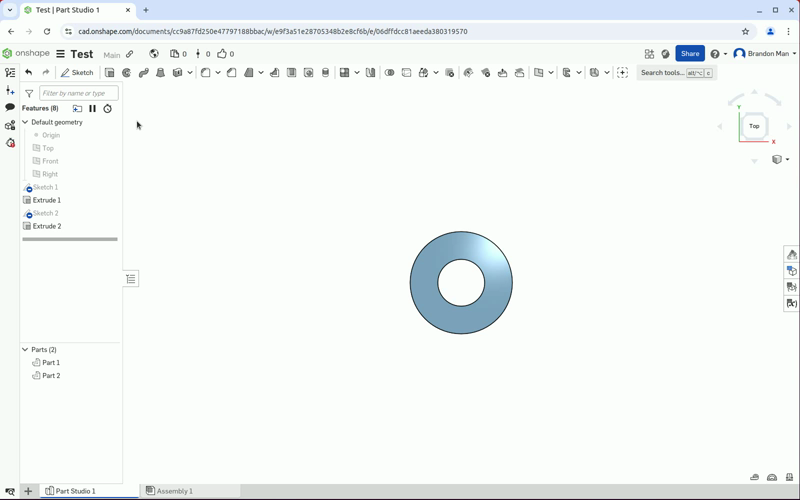
key(shift+h)
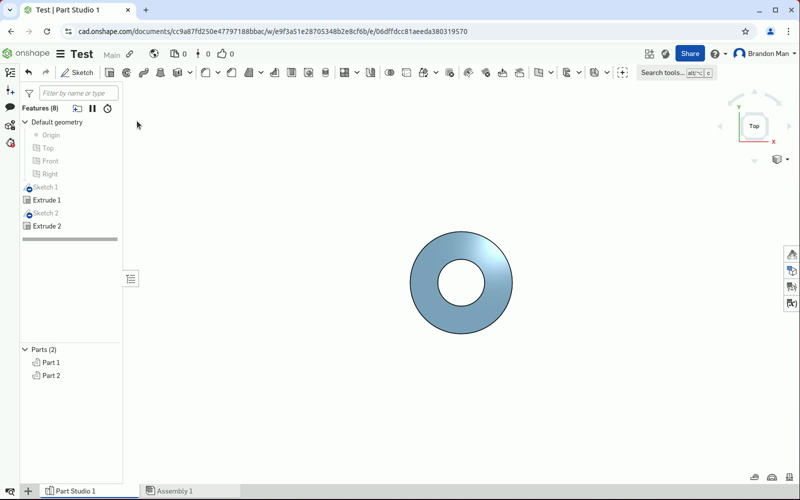
mouse_move(73, 189)
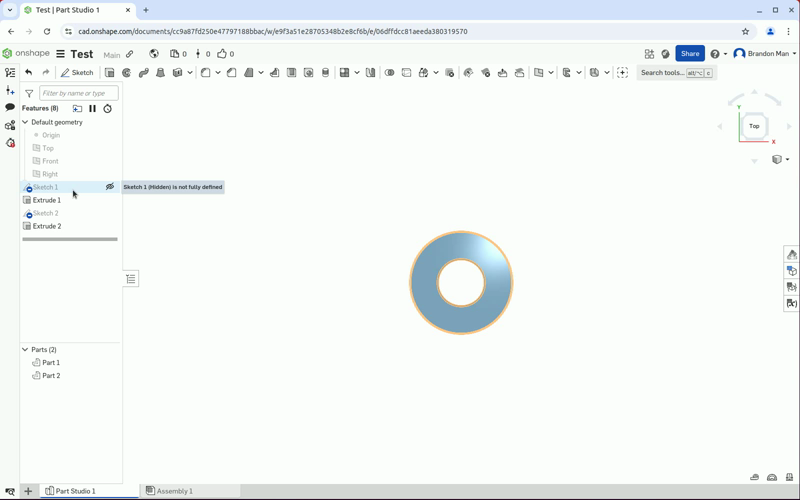
click(73, 189)
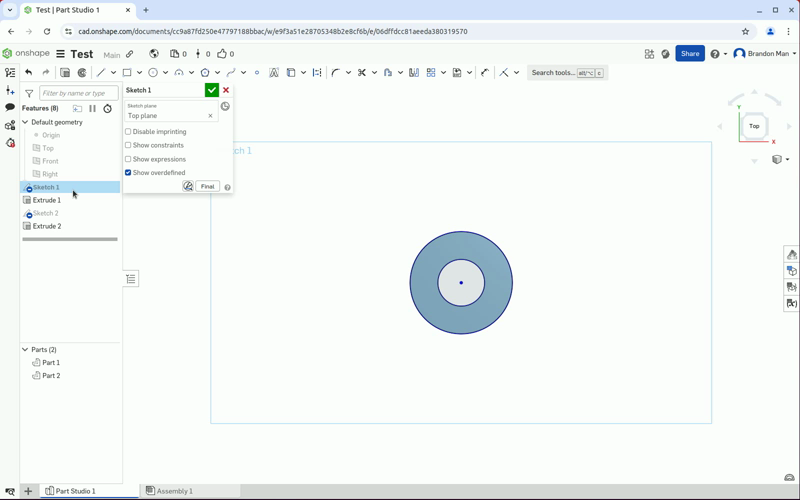
mouse_move(229, 92)
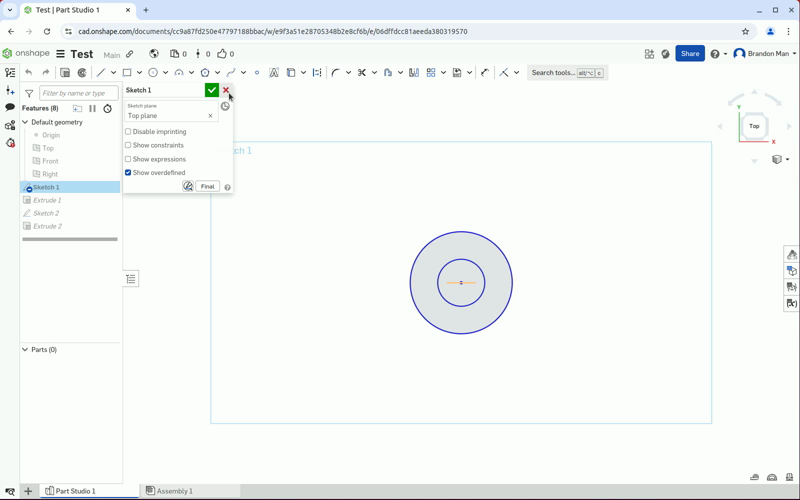
click(229, 92)
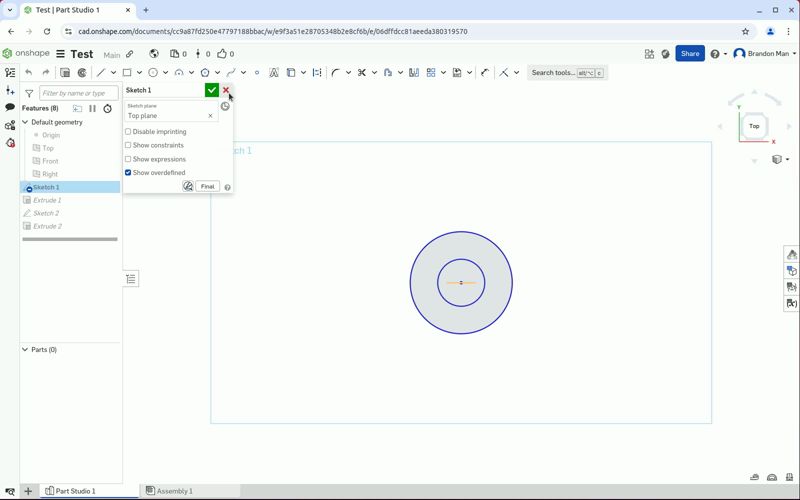
key(shift+s)
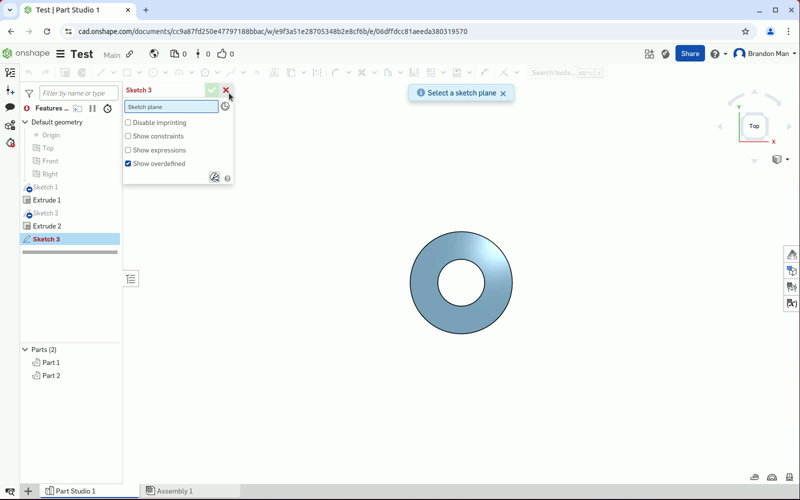
mouse_move(73, 150)
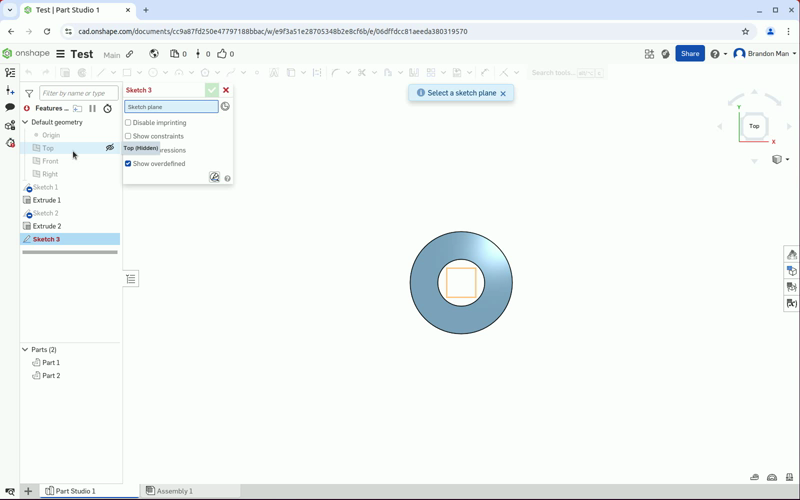
click(73, 150)
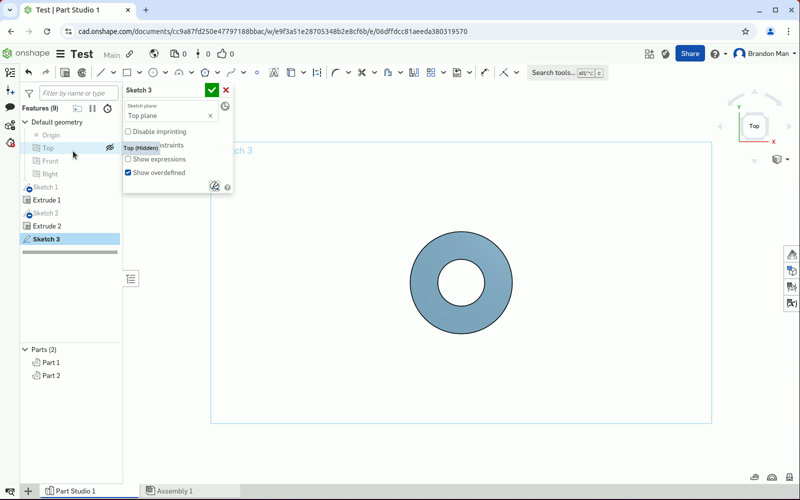
mouse_move(73, 352)
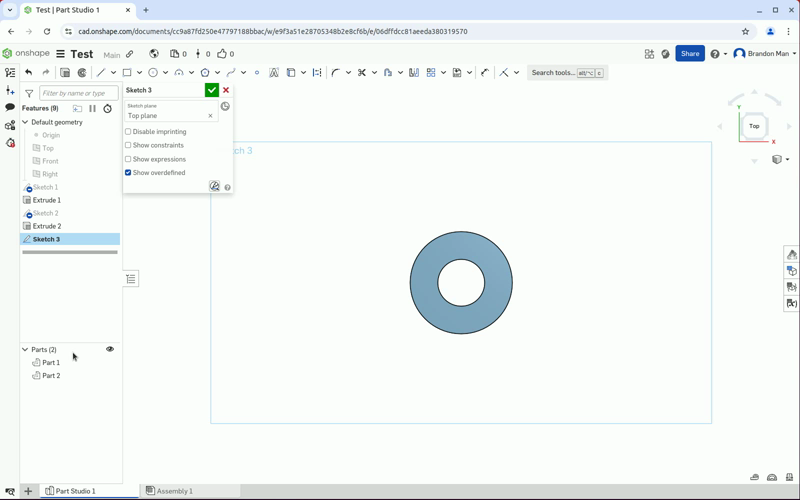
key(y)
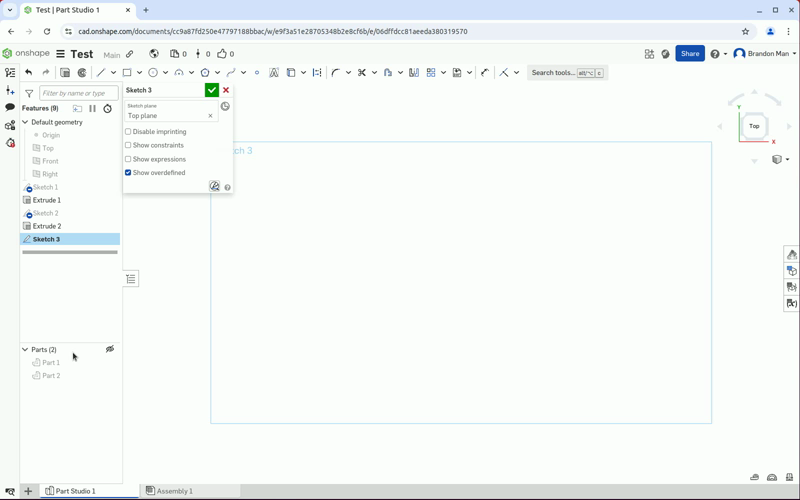
key(c)
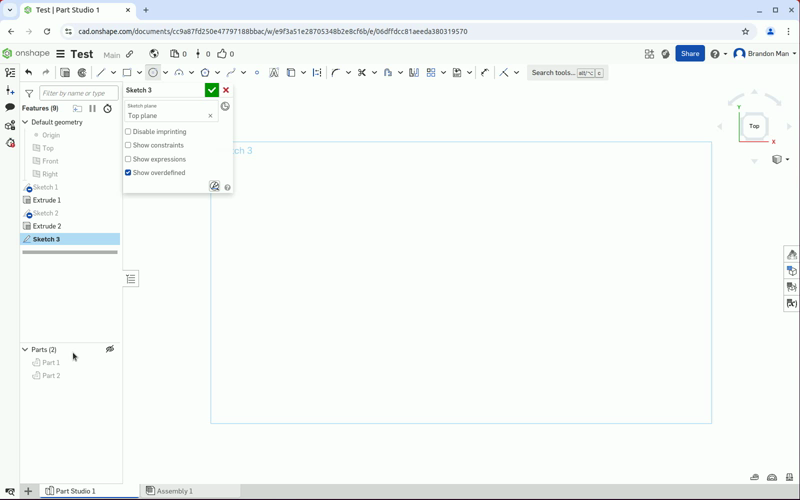
key_down(shift)
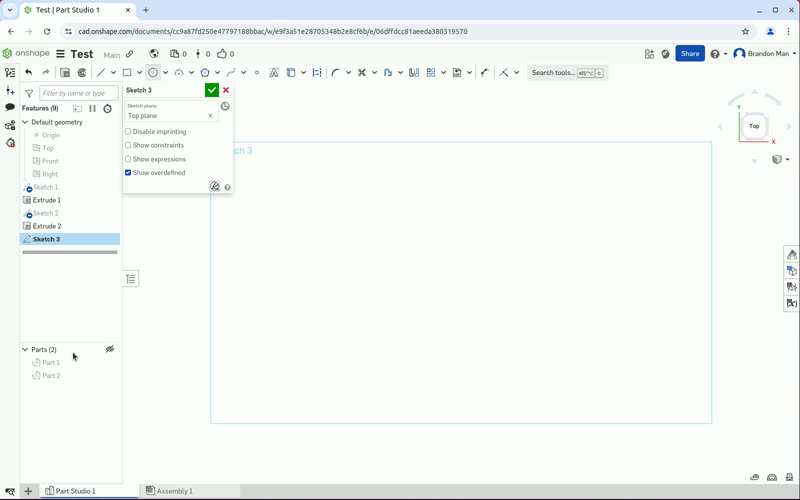
mouse_move(461, 282)
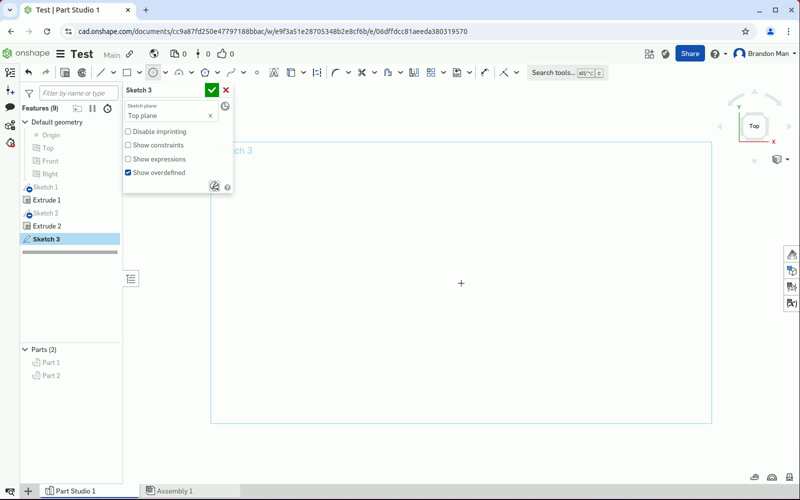
click(461, 282)
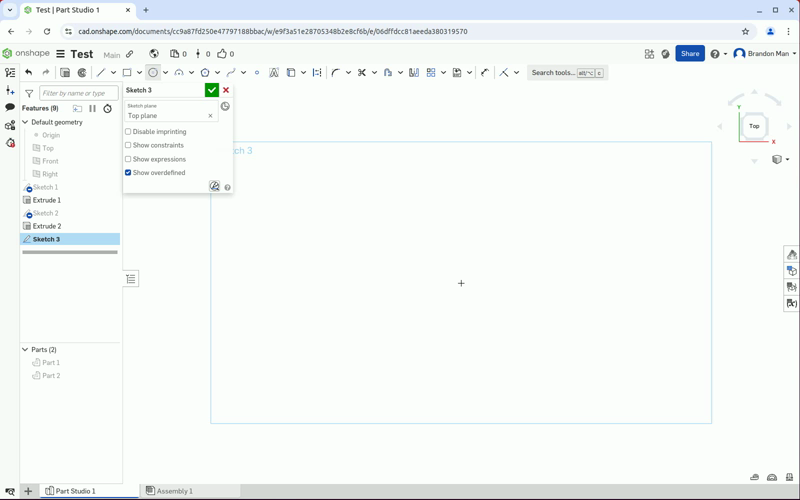
key_up(shift)
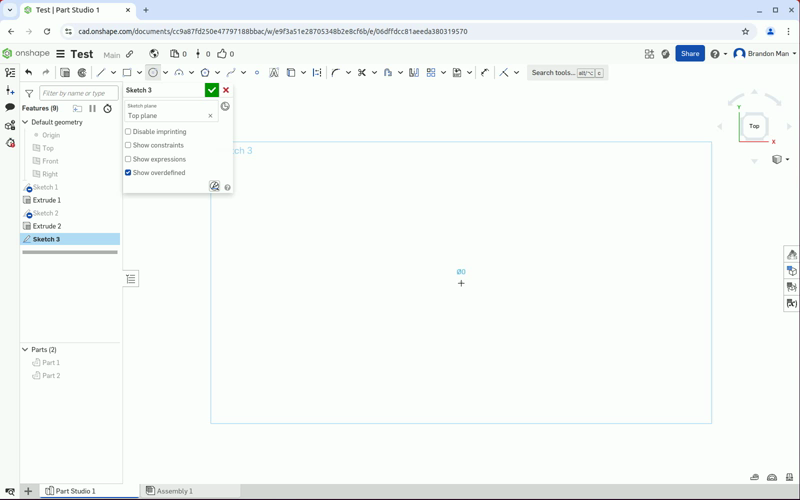
mouse_move(574, 282)
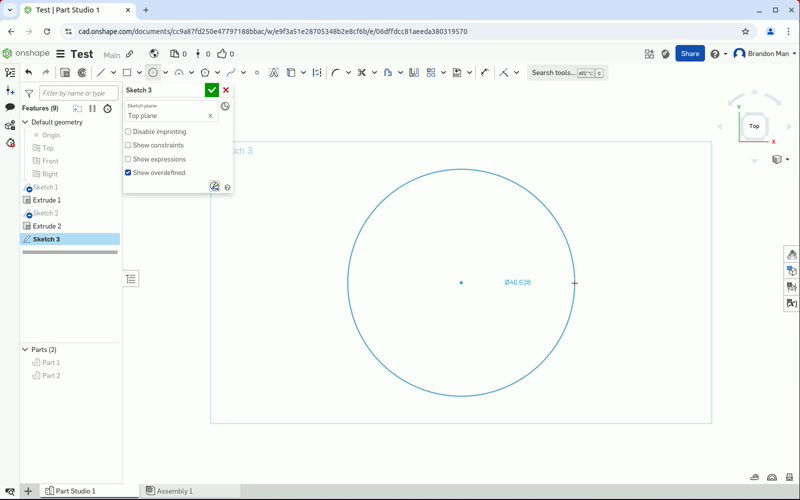
click(574, 282)
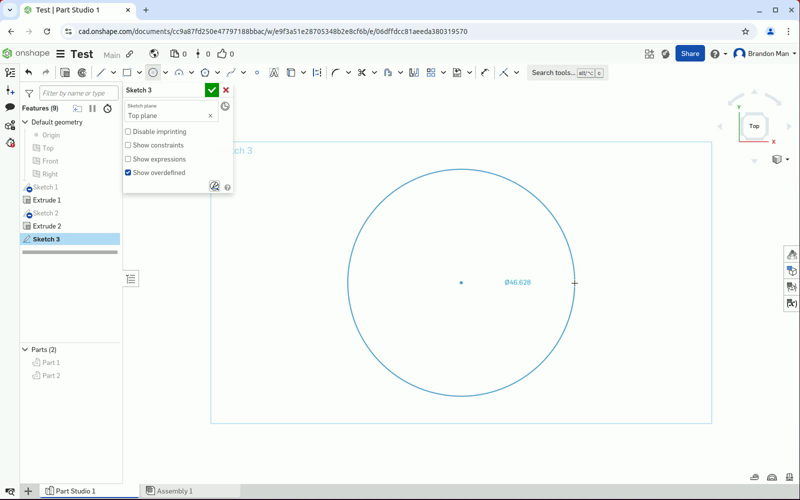
key(esc)
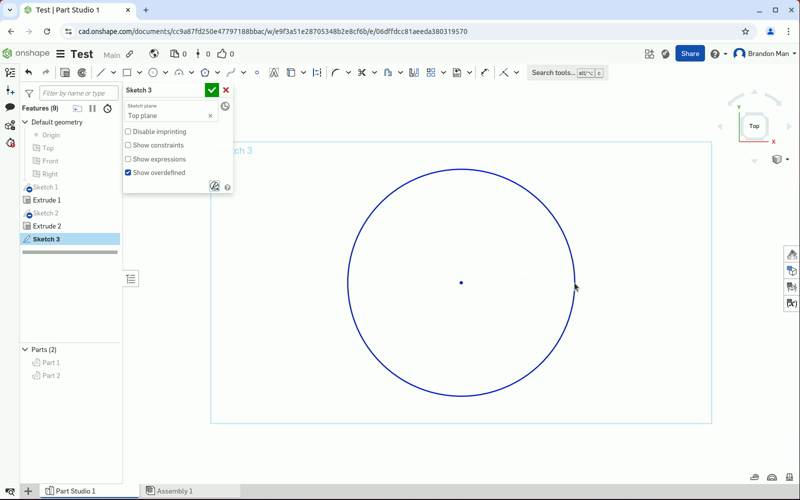
key(c)
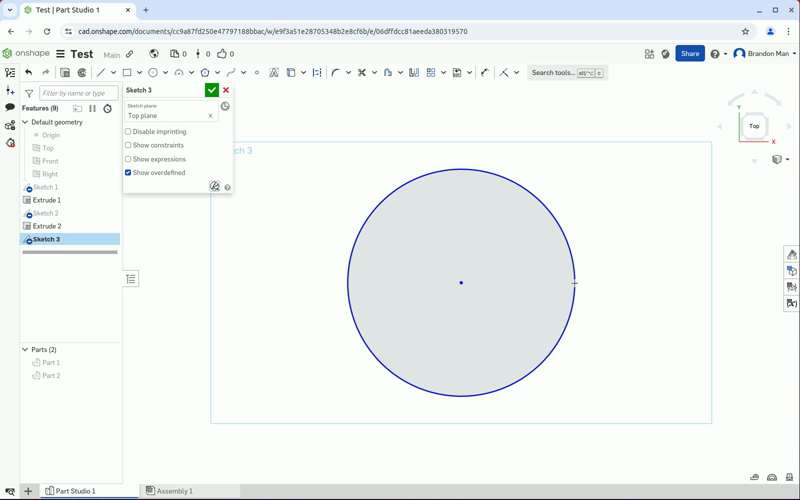
key_down(shift)
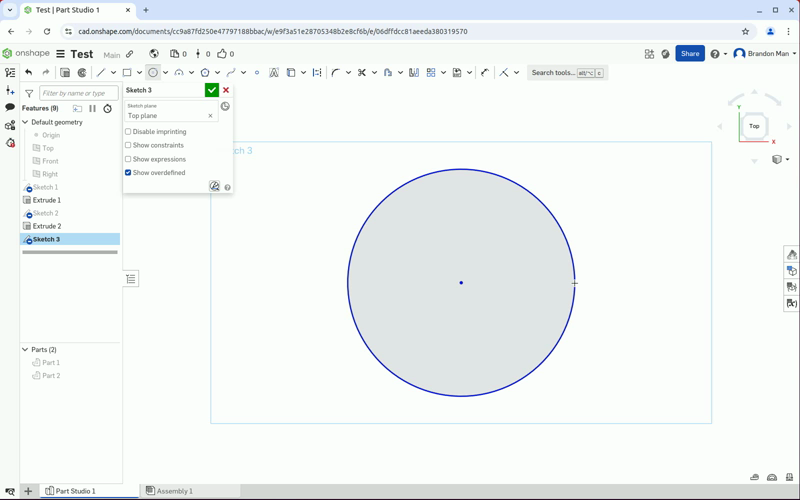
mouse_move(461, 282)
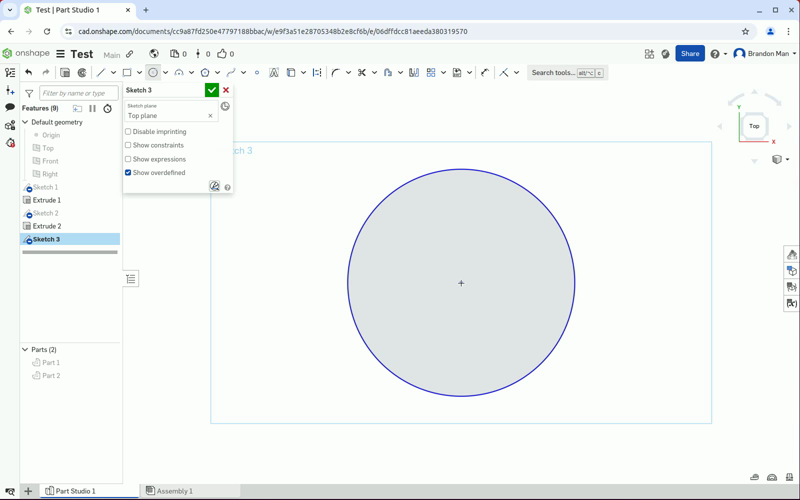
click(461, 282)
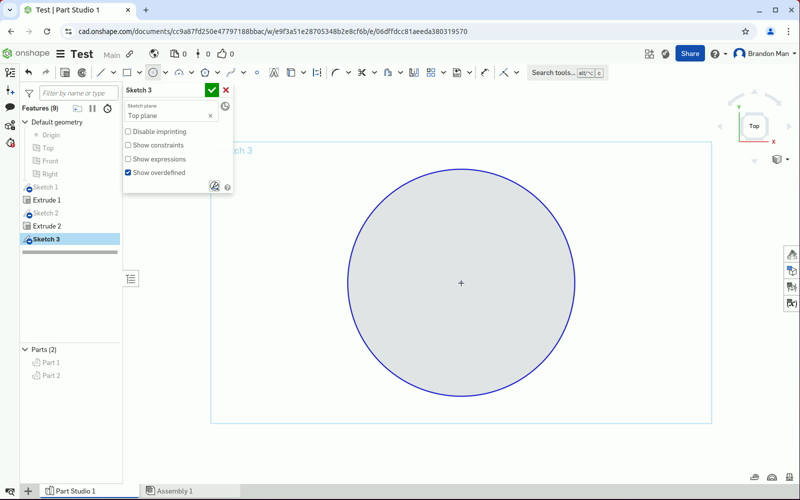
key_up(shift)
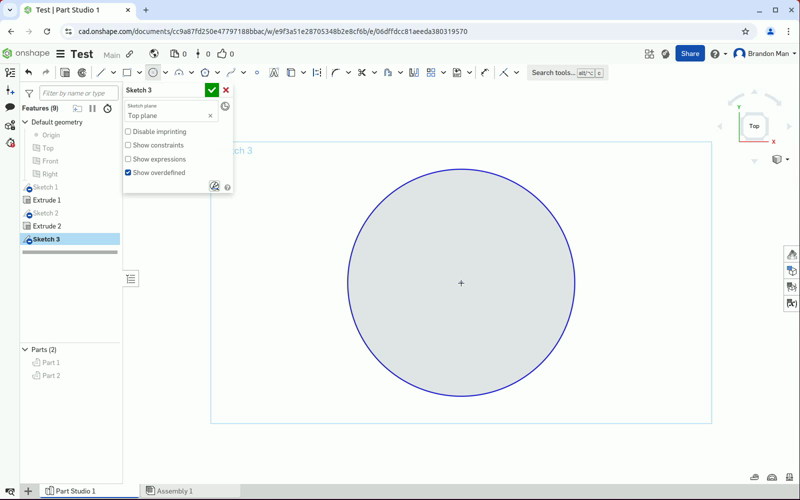
mouse_move(510, 282)
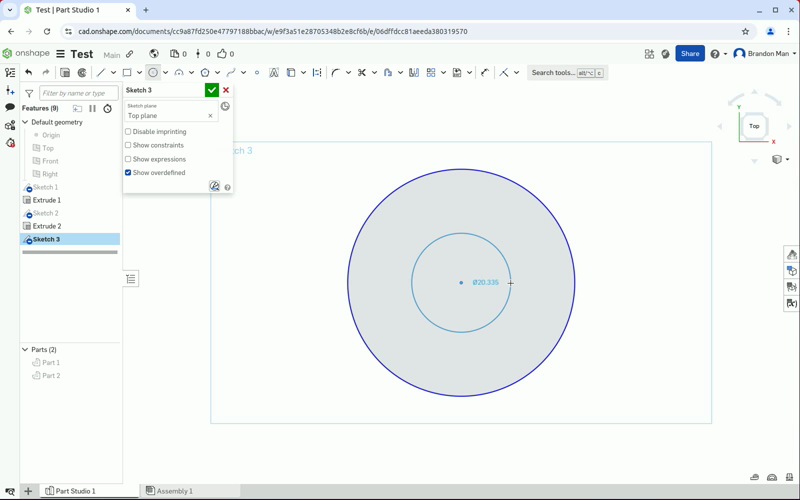
click(510, 282)
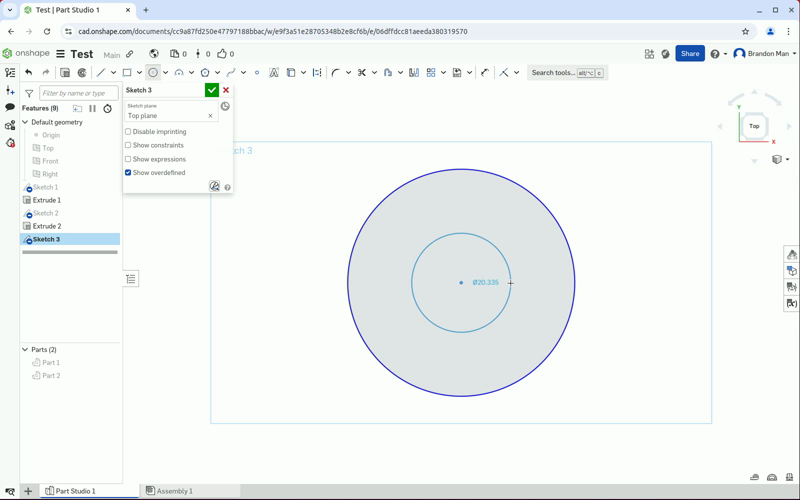
key(esc)
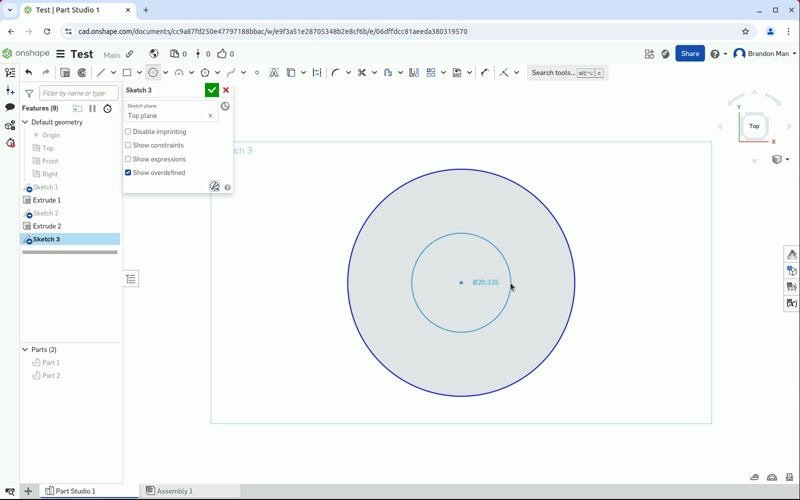
mouse_move(545, 303)
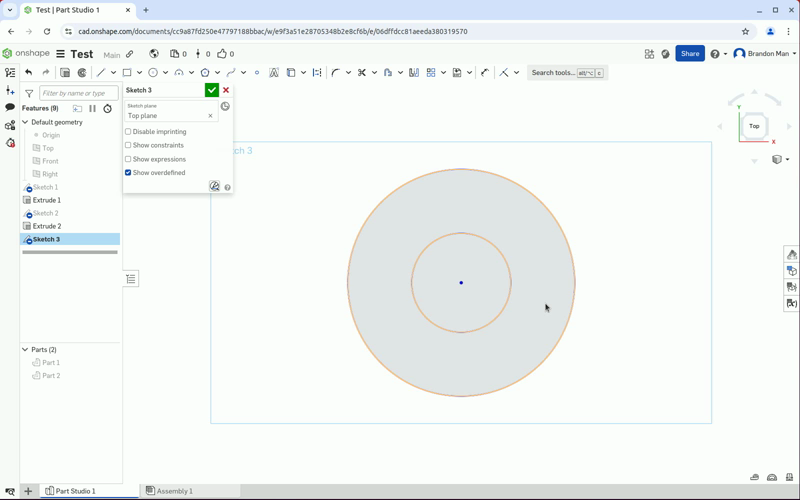
click(545, 303)
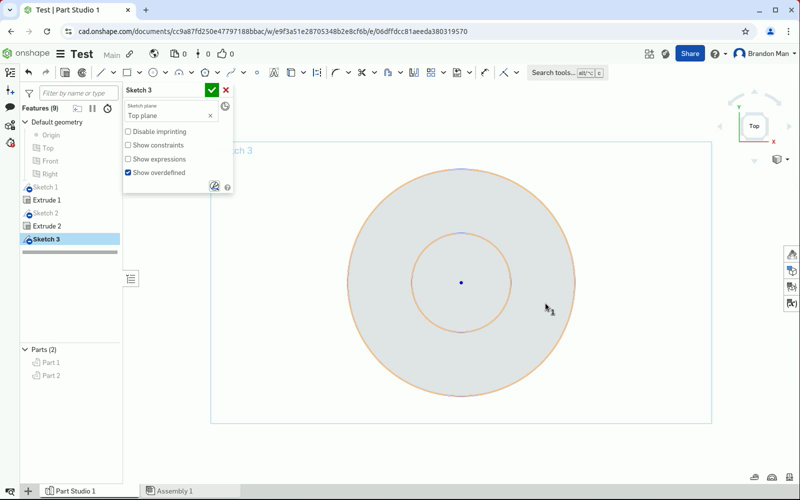
mouse_move(73, 352)
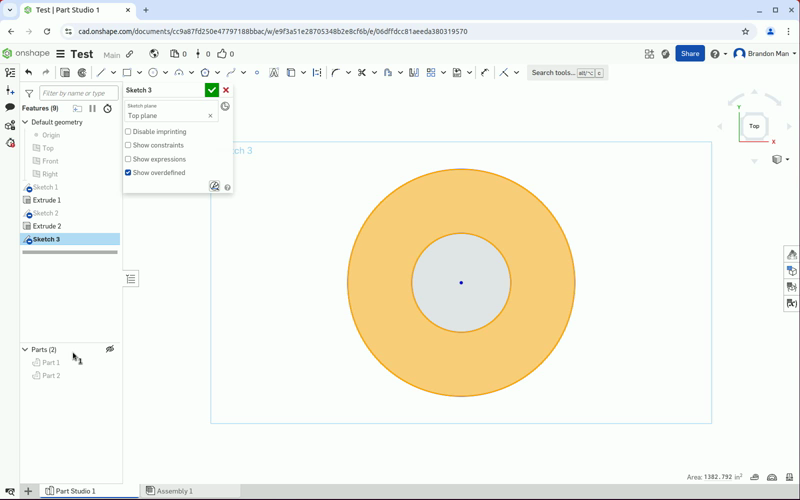
key(shift+y)
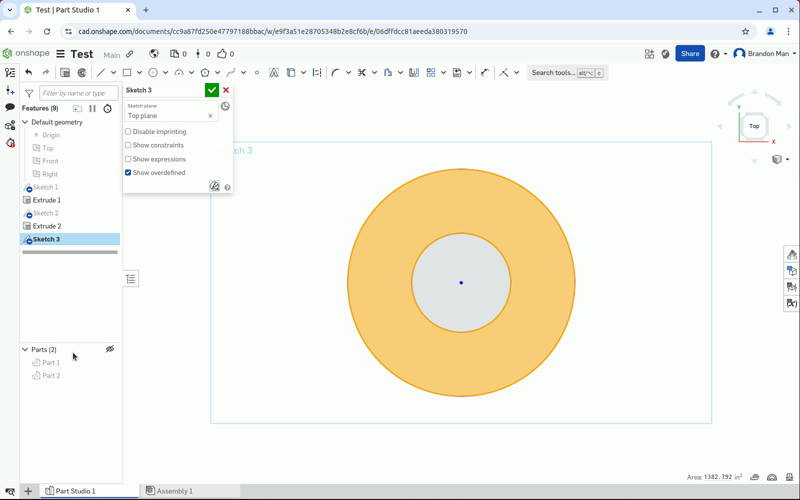
key(shift+e)
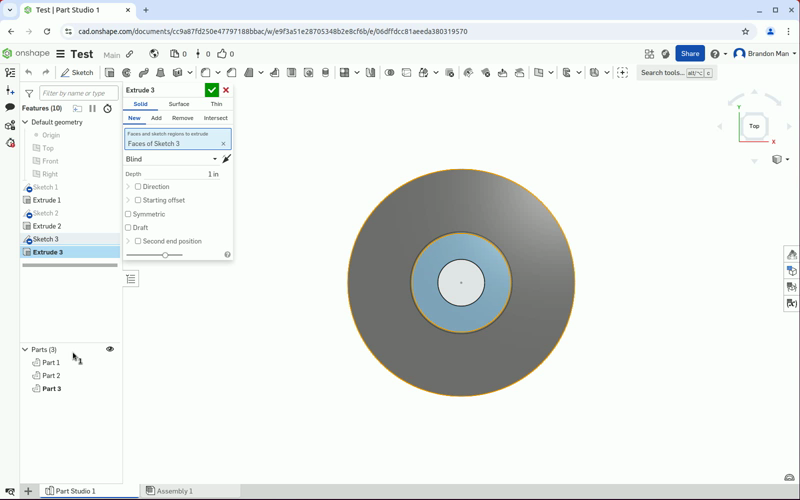
mouse_move(143, 106)
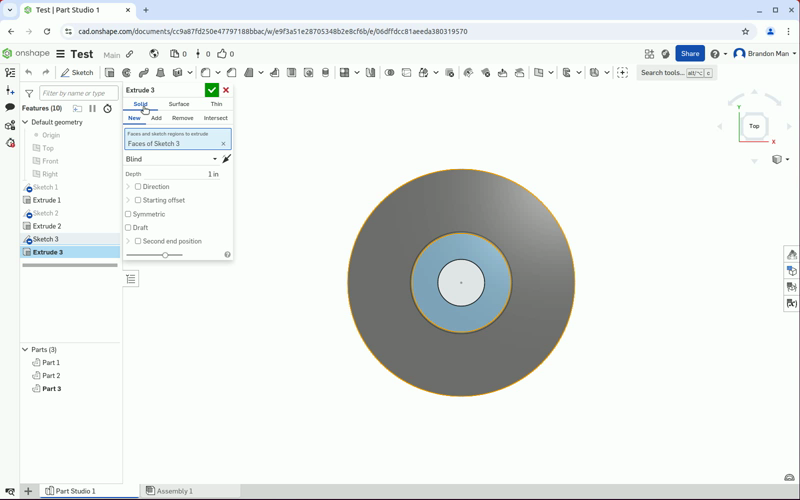
click(143, 106)
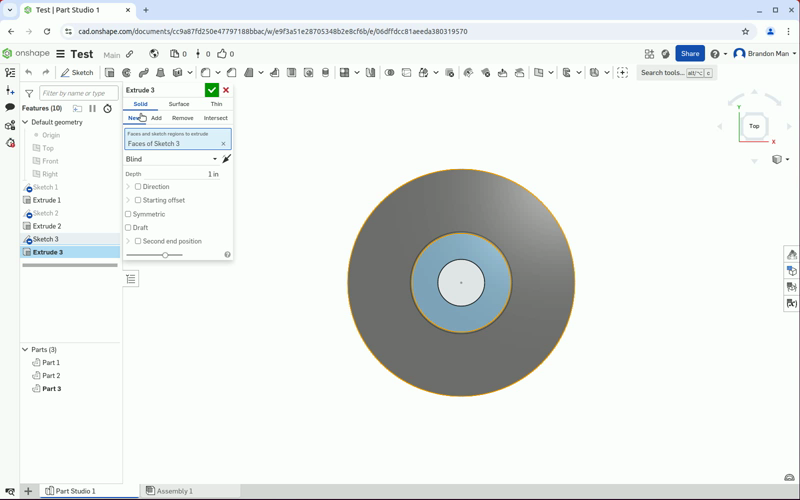
mouse_move(137, 120)
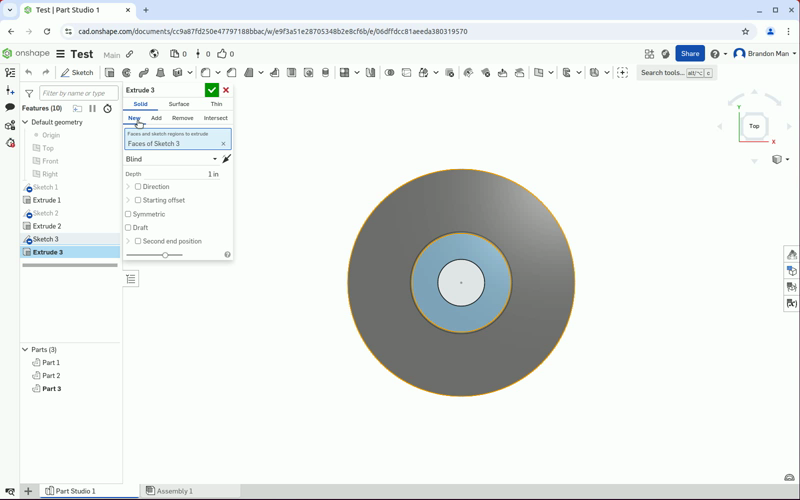
click(137, 120)
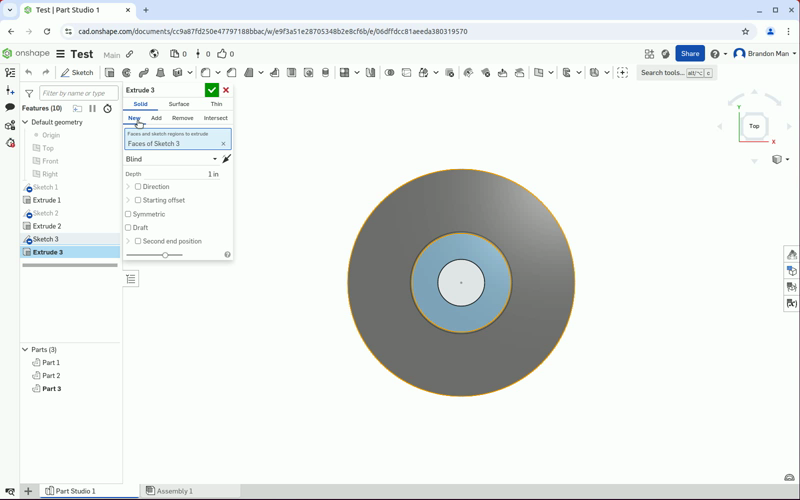
key(tab, 4)
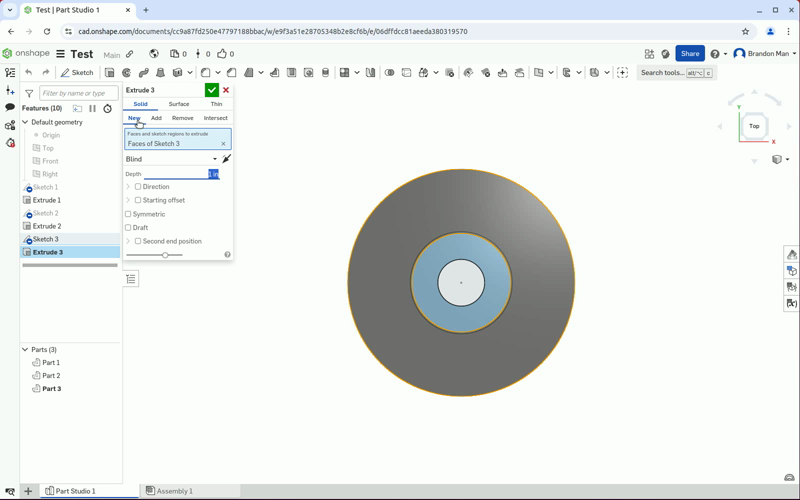
text(-1.926)
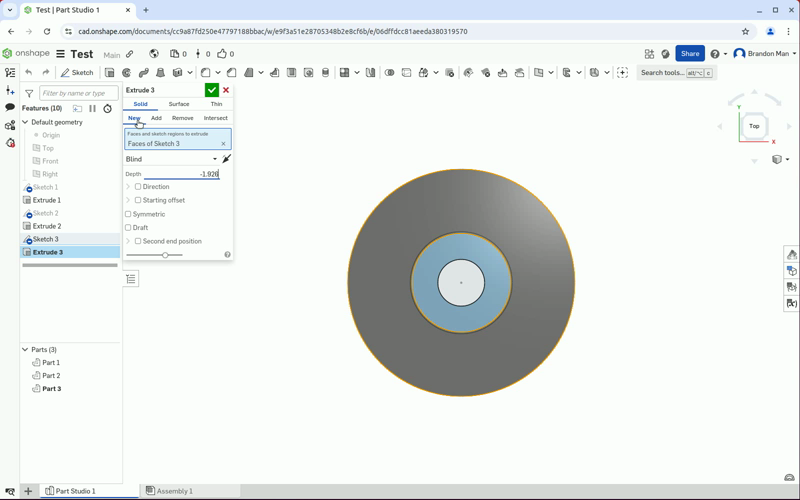
key(enter)
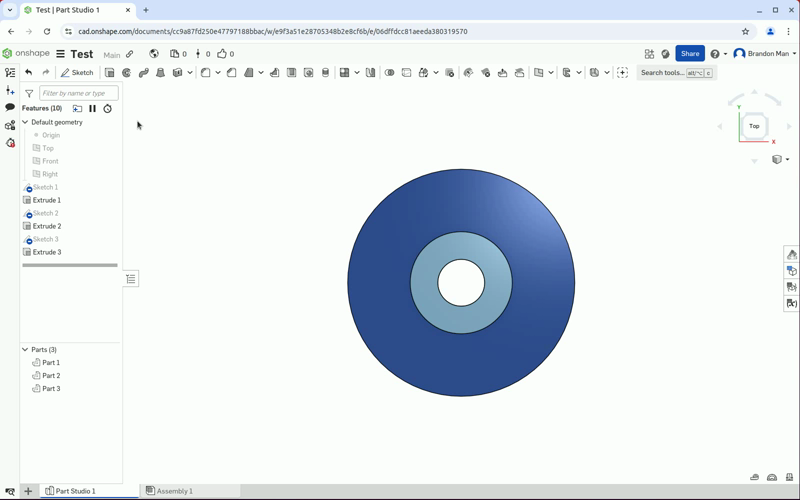
key(shift+h)
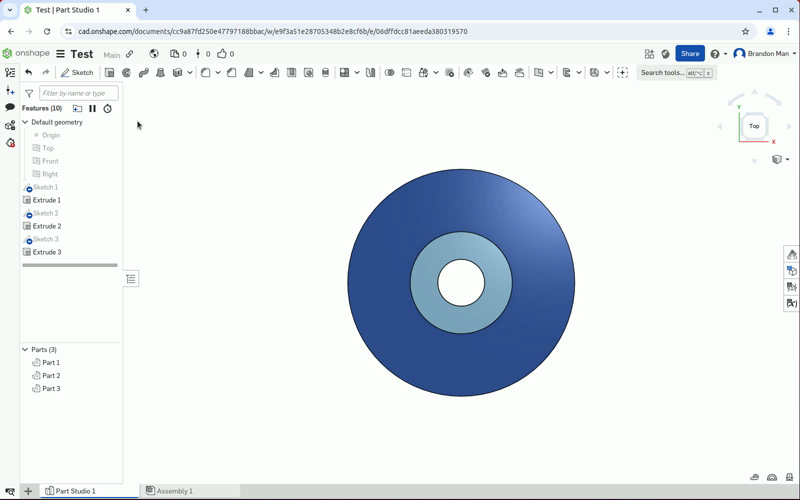
key(shift+h)
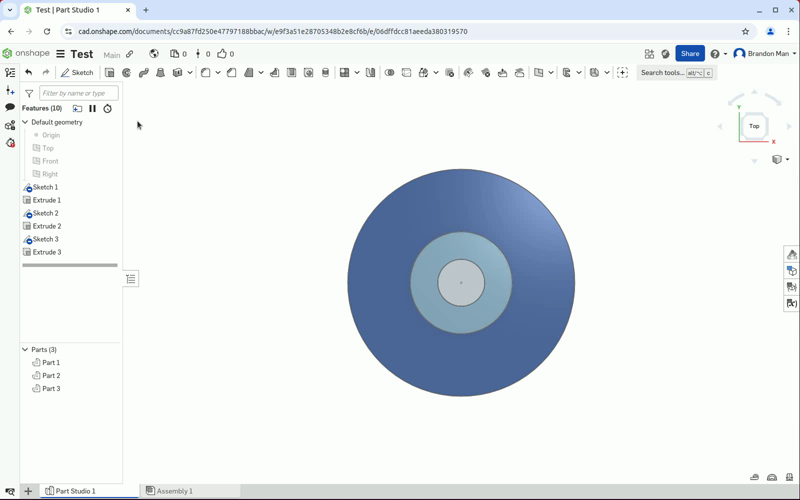
key(shift+7)
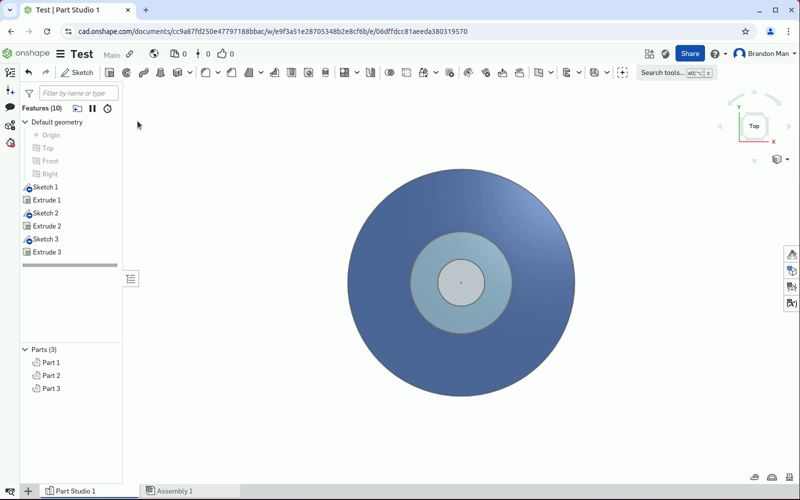
key(up, 3)
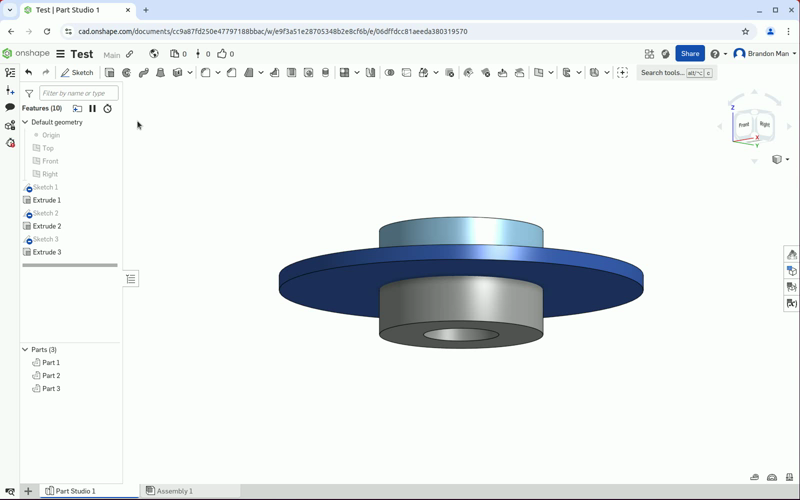
key(left, 3)
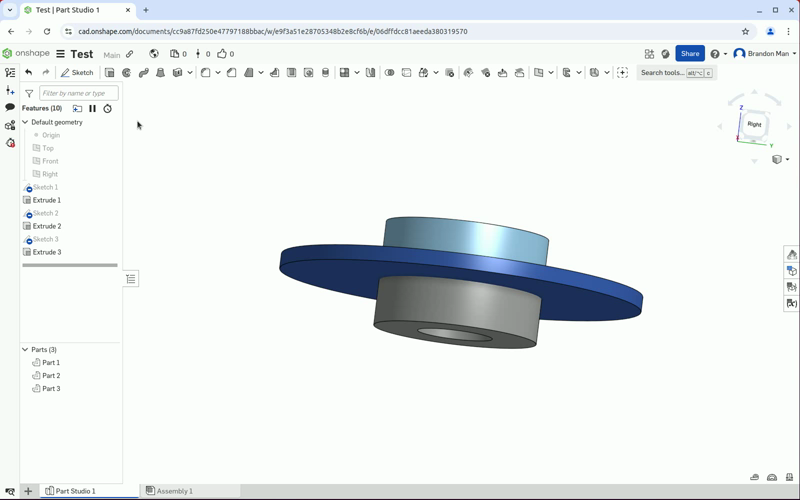
key(right, 3)
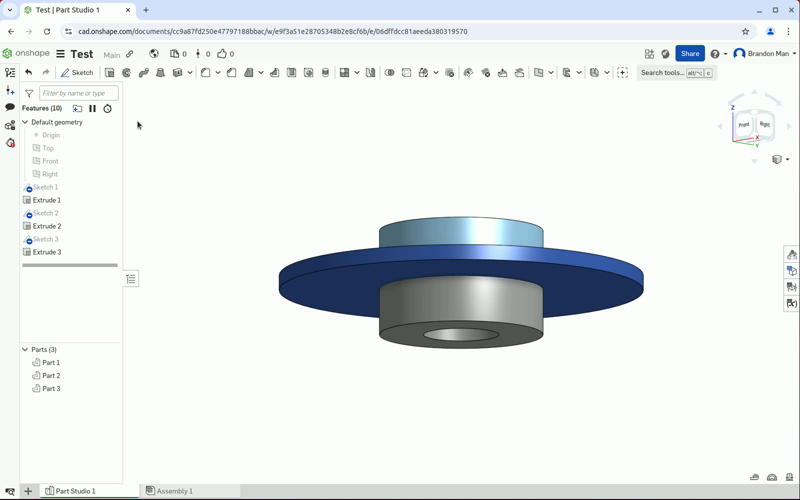
key(down, 3)
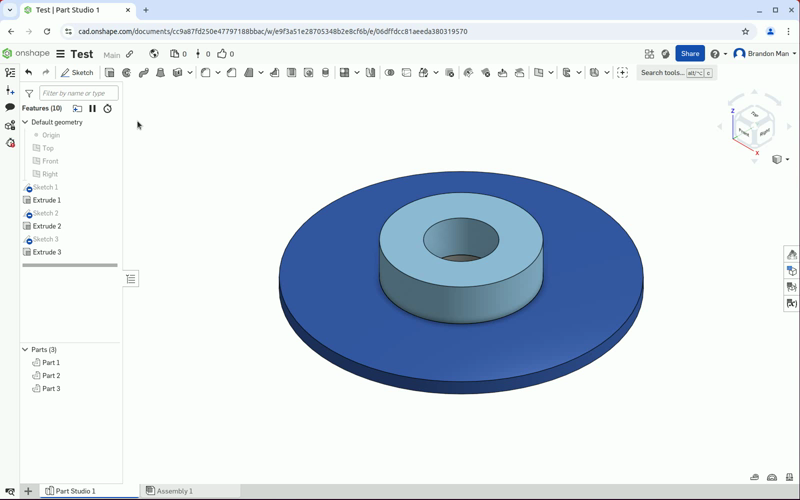
mouse_move(73, 189)
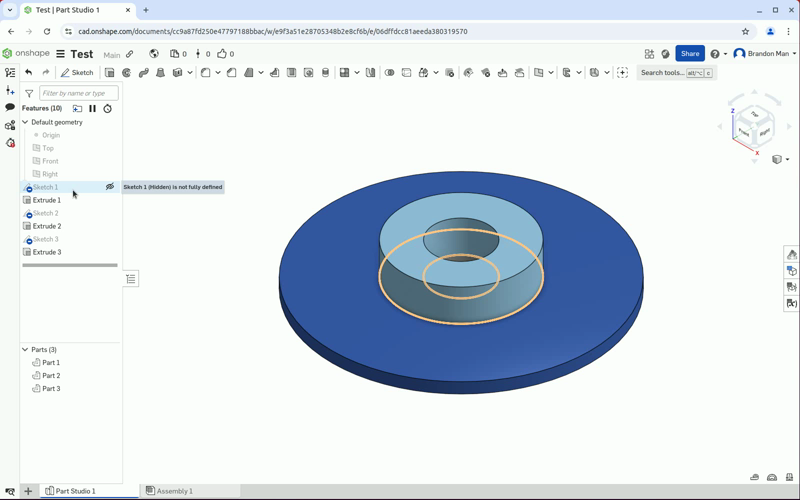
click(73, 189)